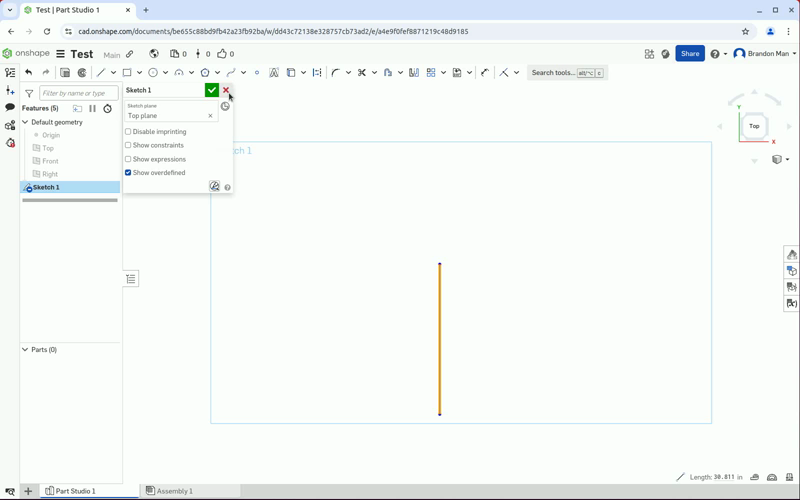
key(shift+h)
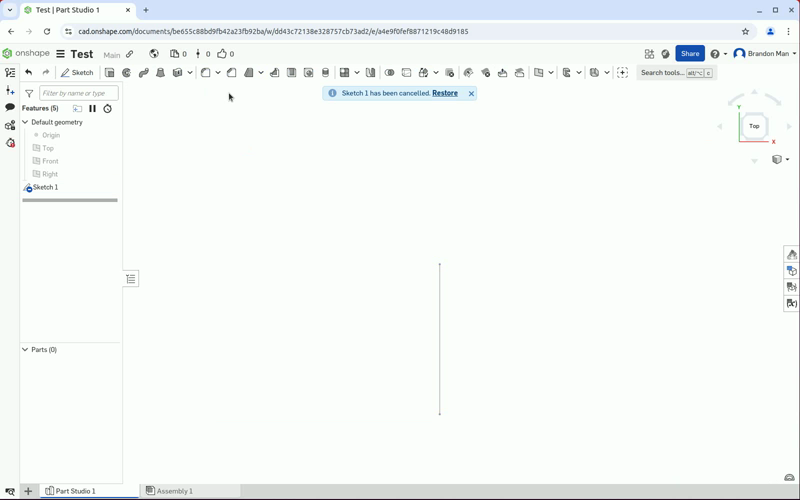
key(shift+s)
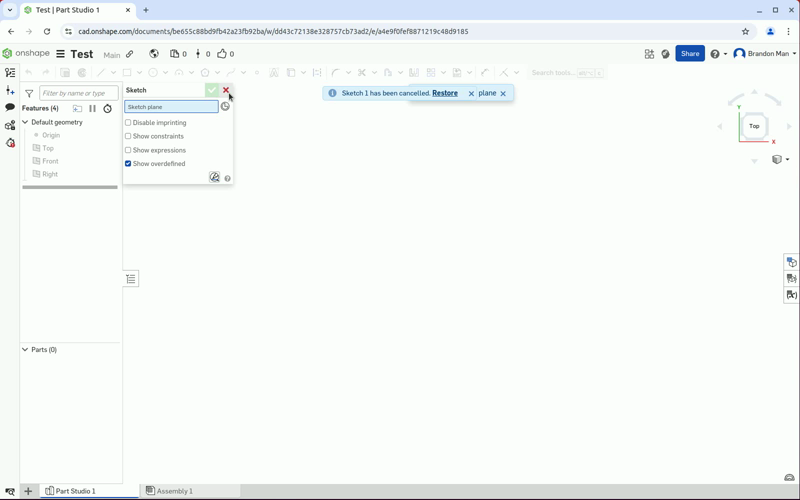
mouse_move(73, 150)
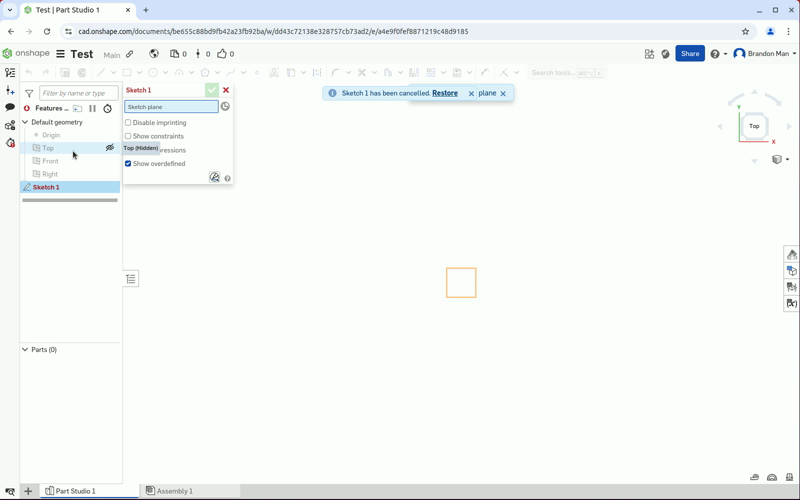
click(73, 150)
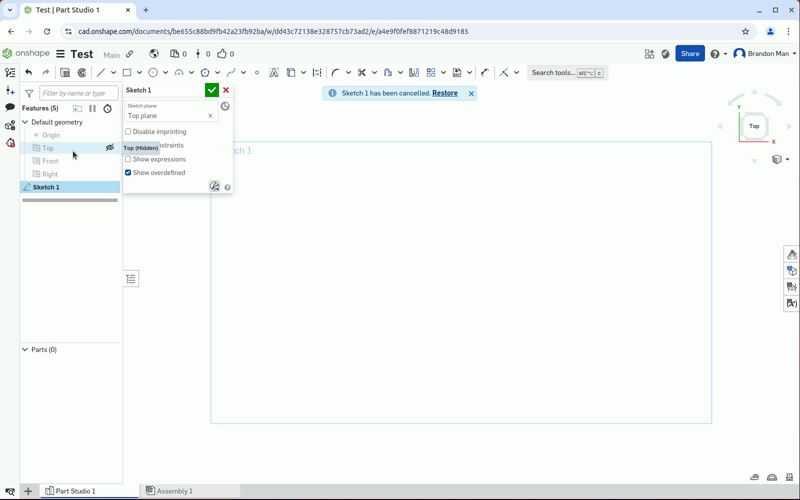
mouse_move(73, 352)
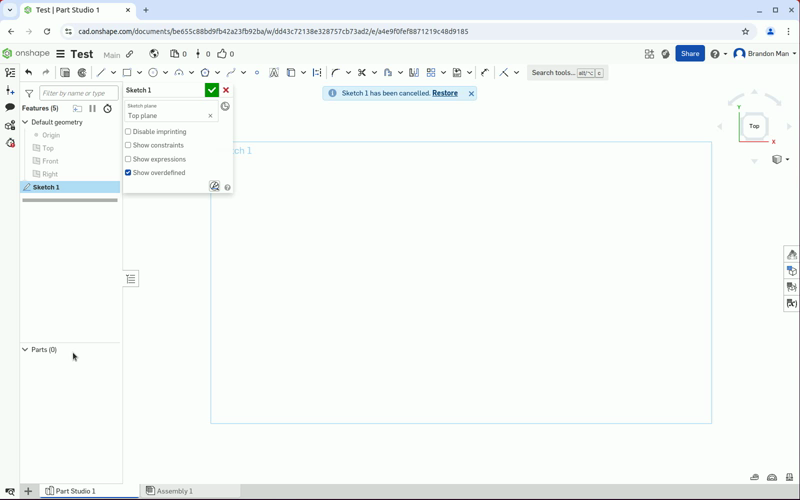
key(y)
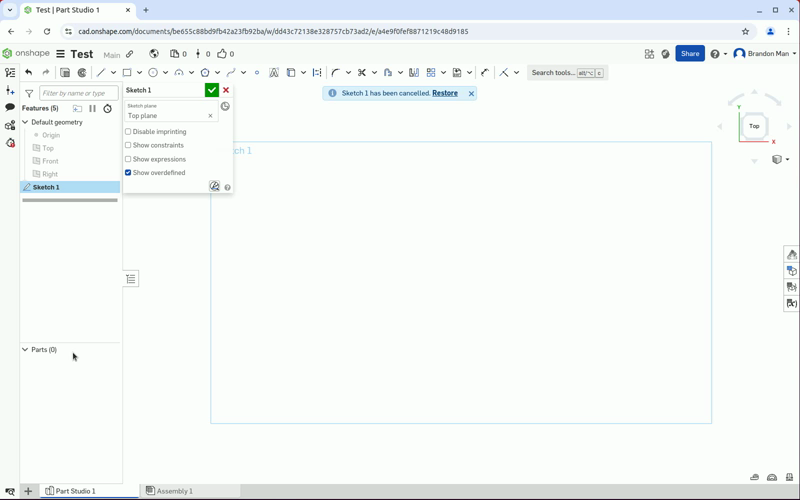
key(l)
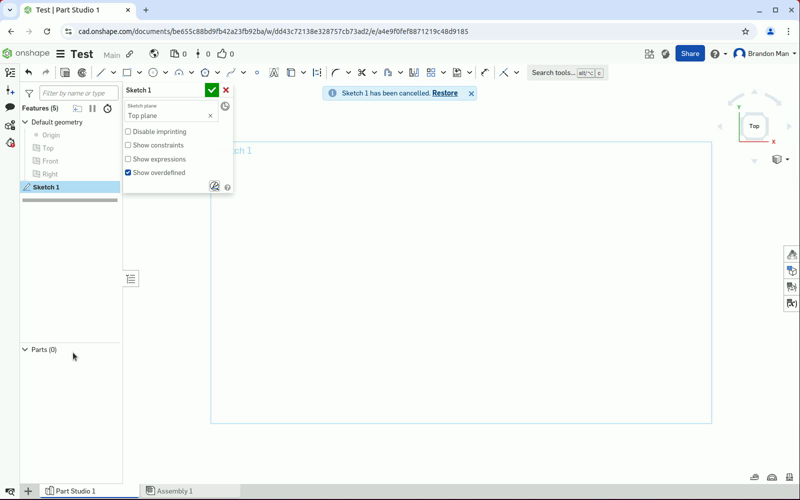
key_down(shift)
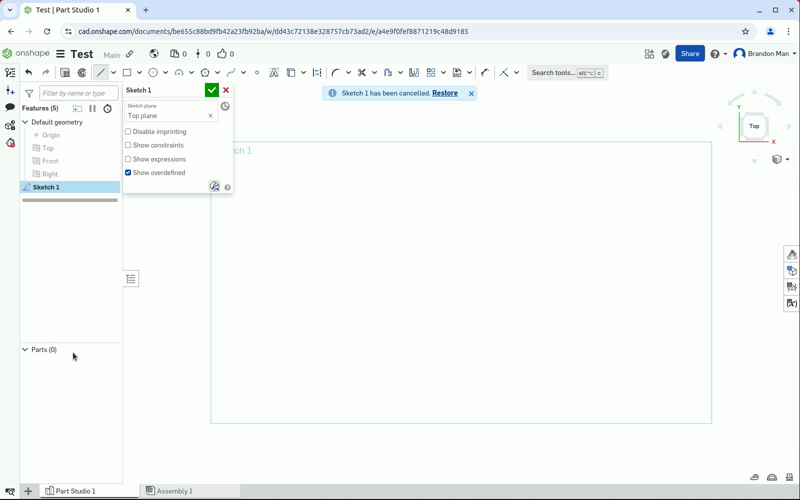
mouse_move(443, 301)
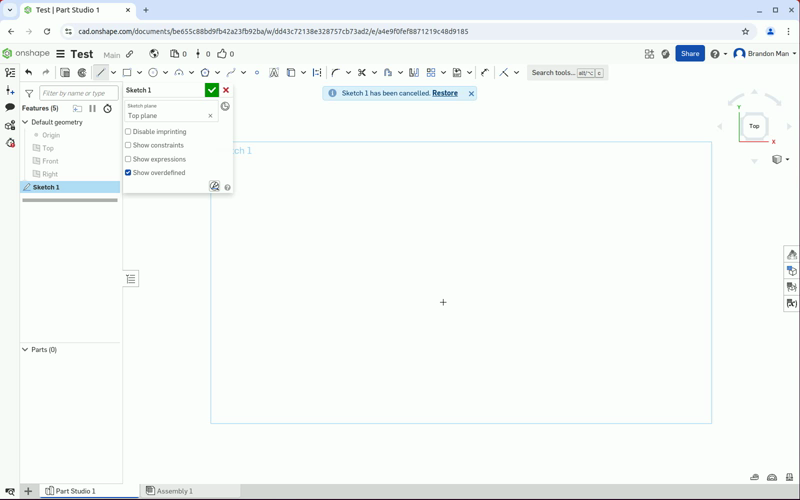
click(443, 301)
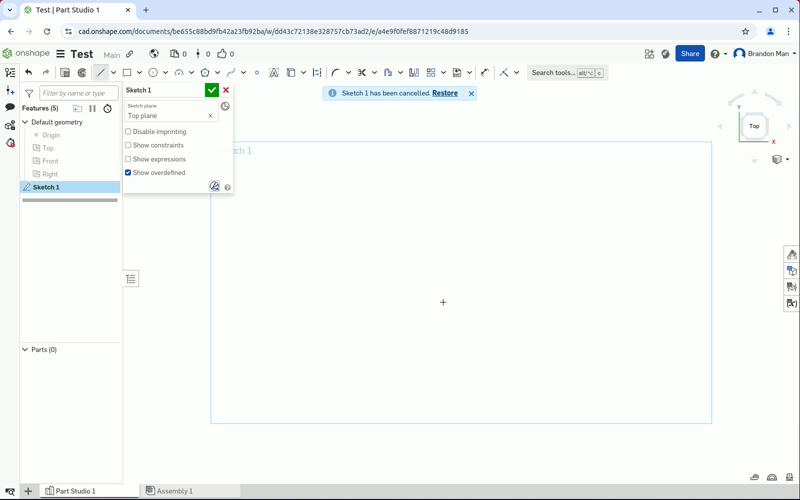
key_up(shift)
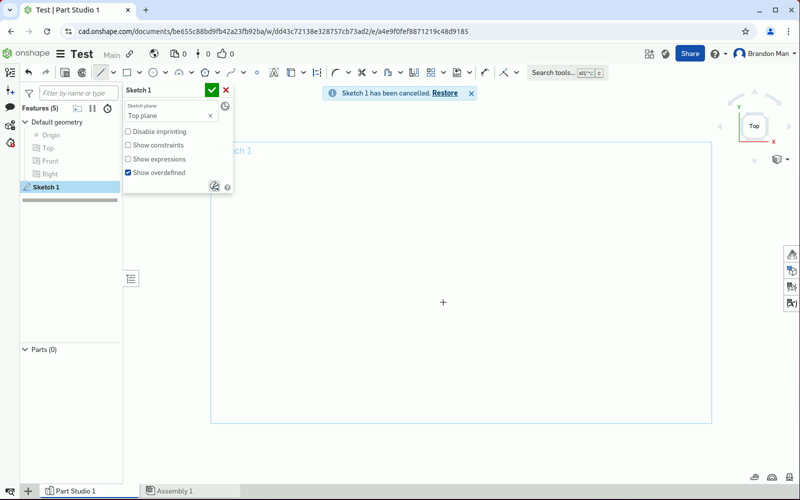
key_down(shift)
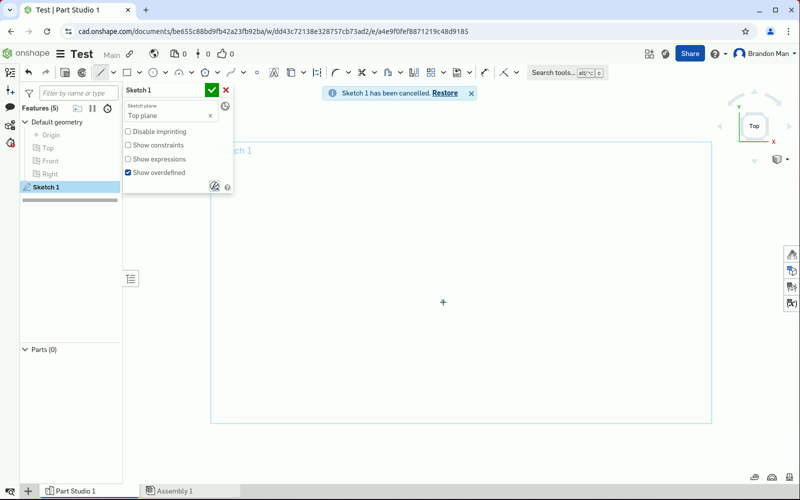
mouse_move(473, 301)
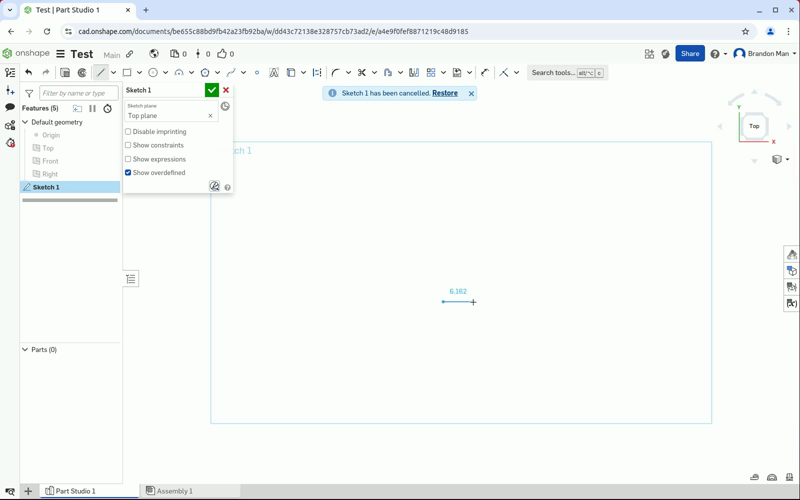
mouse_move(480, 301)
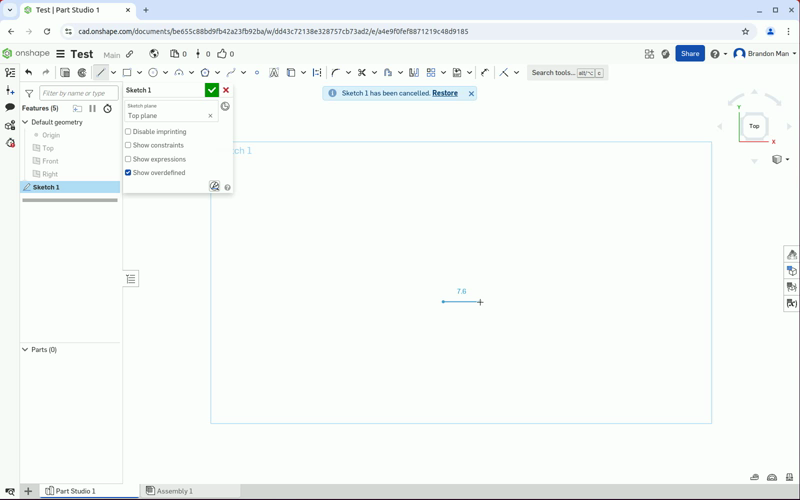
click(480, 301)
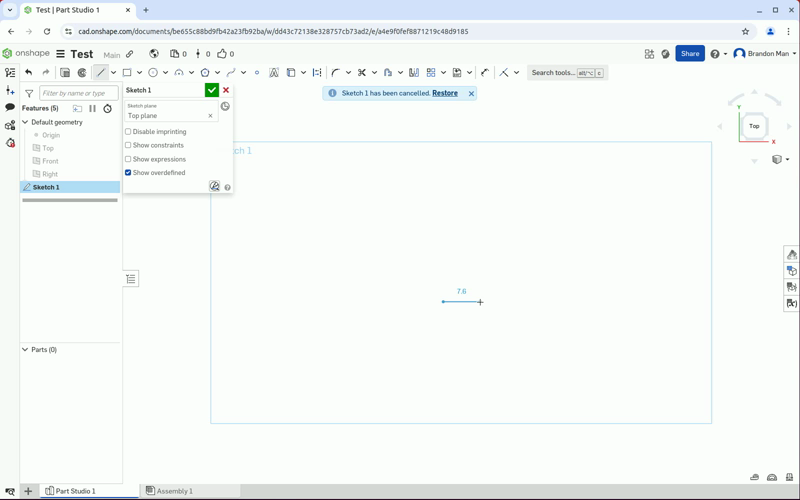
key_up(shift)
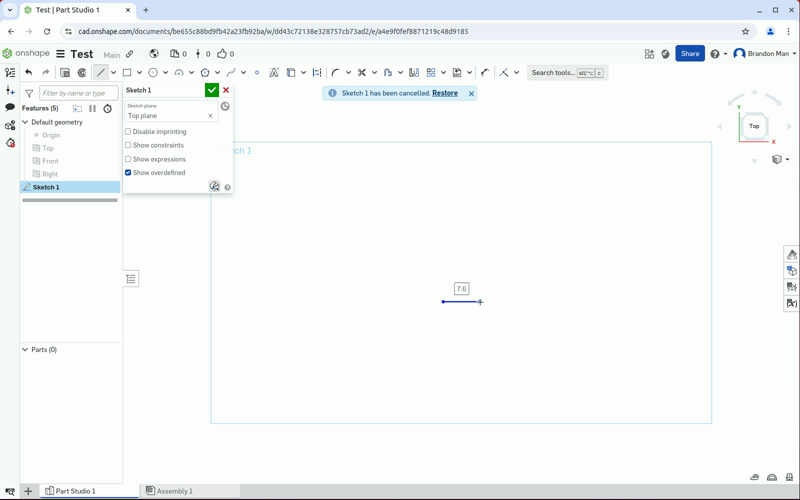
key_down(shift)
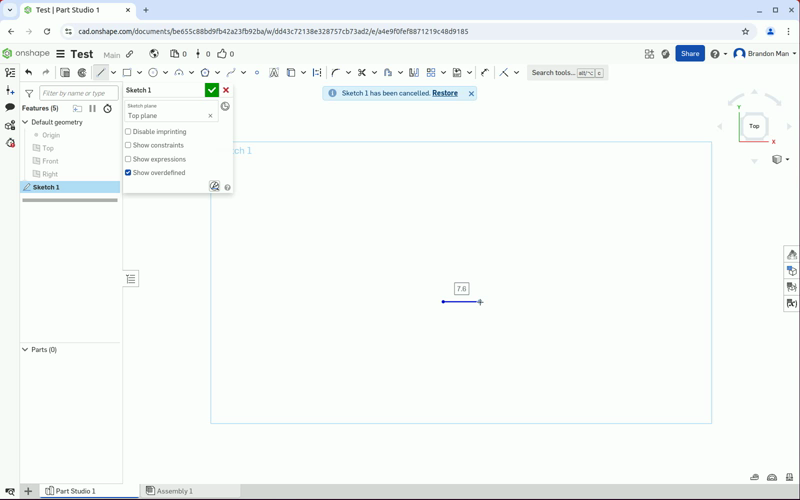
mouse_move(510, 301)
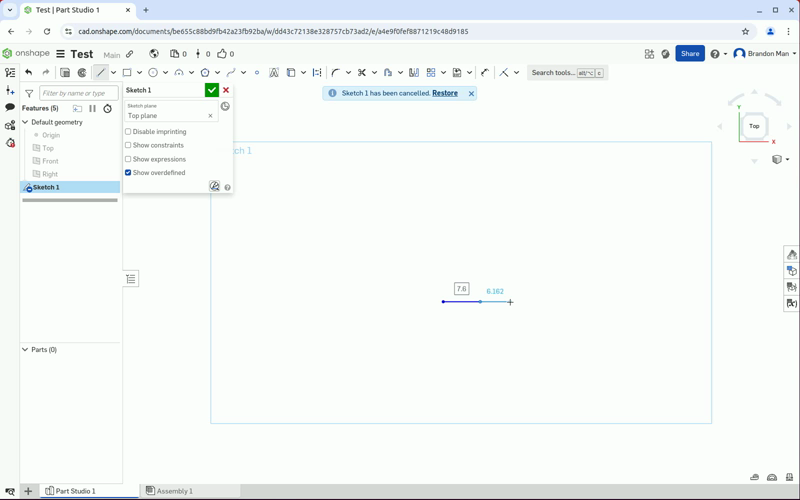
mouse_move(480, 267)
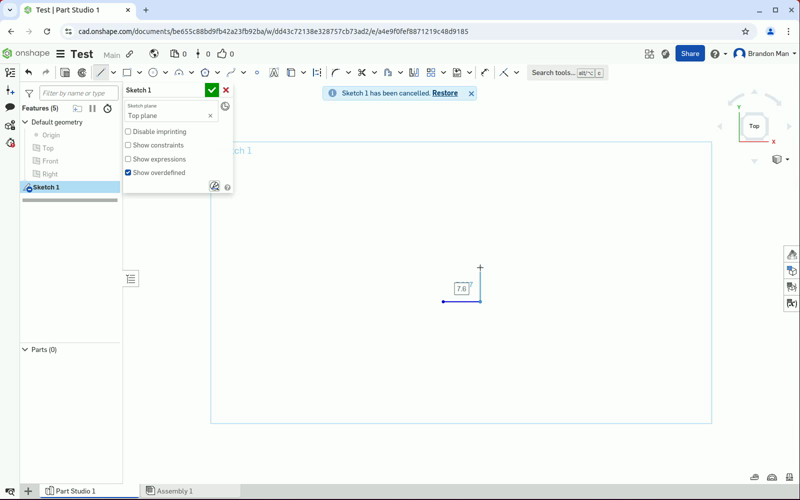
click(480, 267)
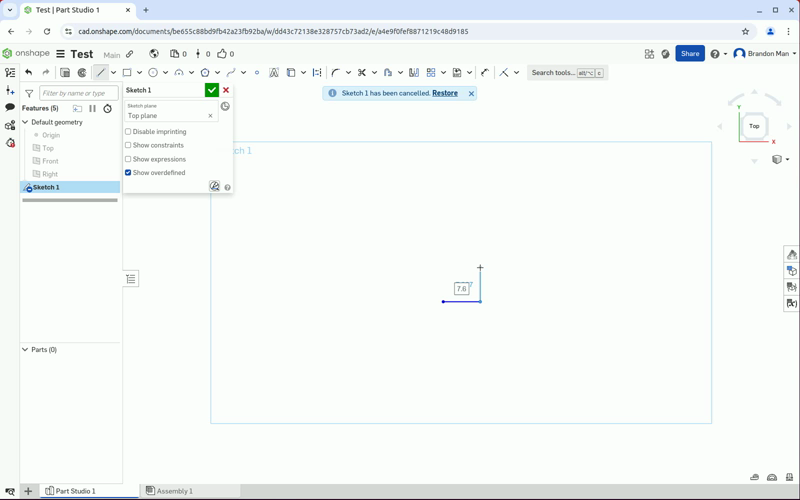
key_up(shift)
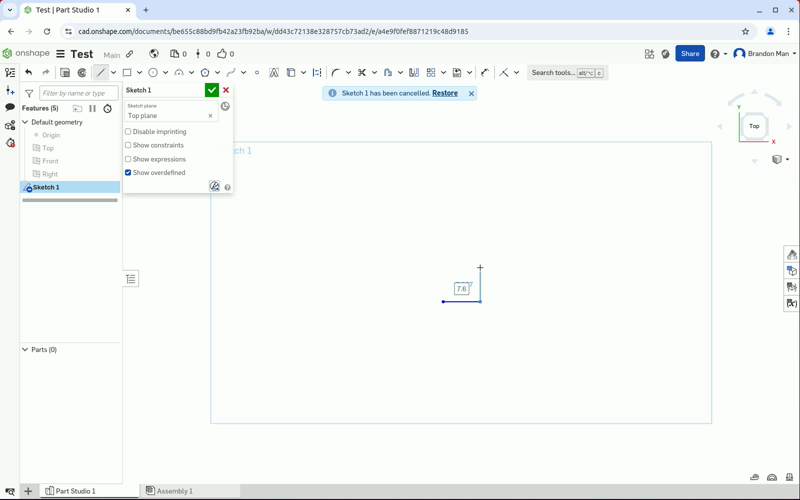
key_down(shift)
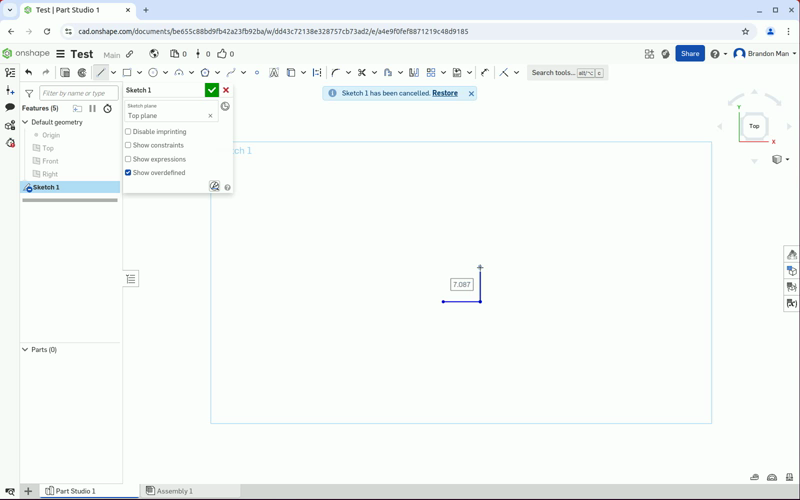
mouse_move(510, 267)
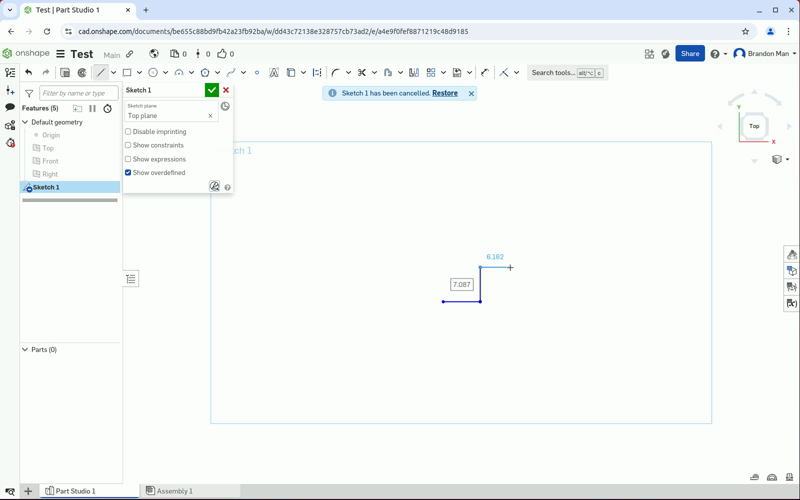
mouse_move(443, 267)
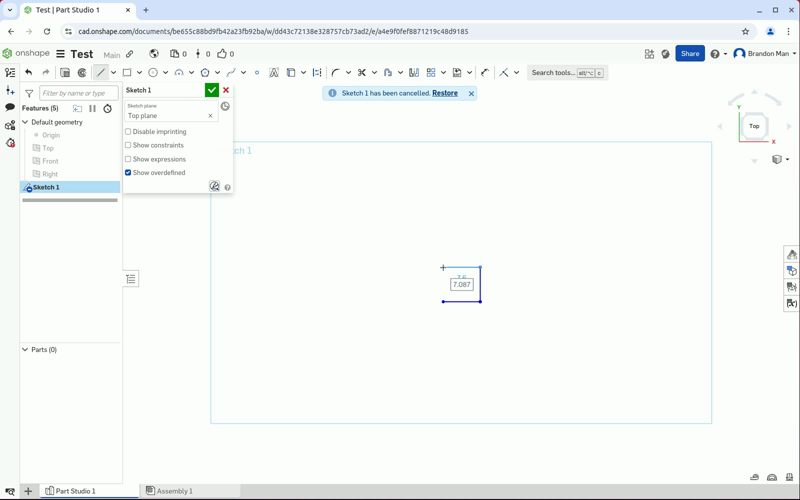
click(443, 267)
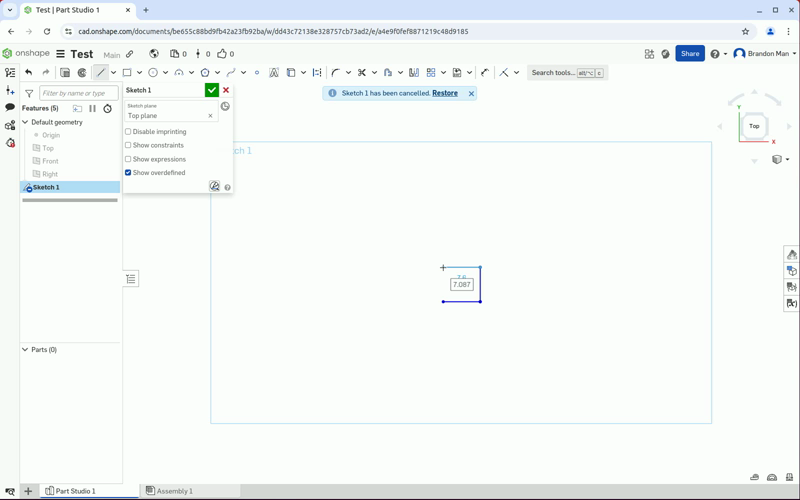
key_up(shift)
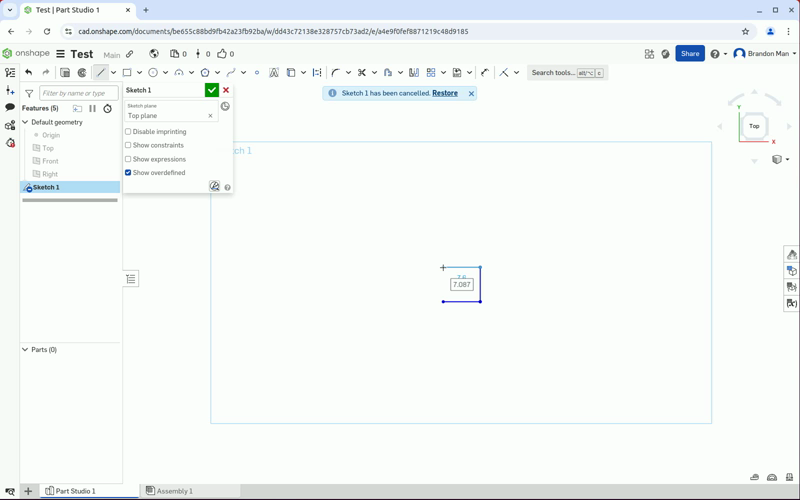
mouse_move(473, 267)
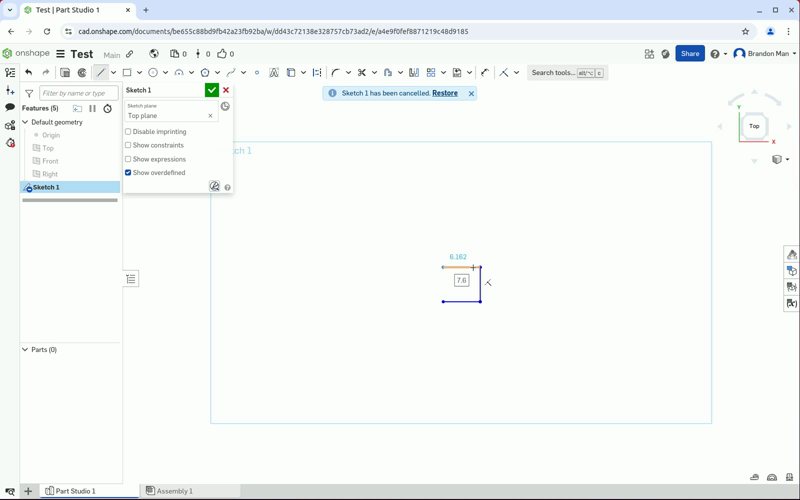
key_down(shift)
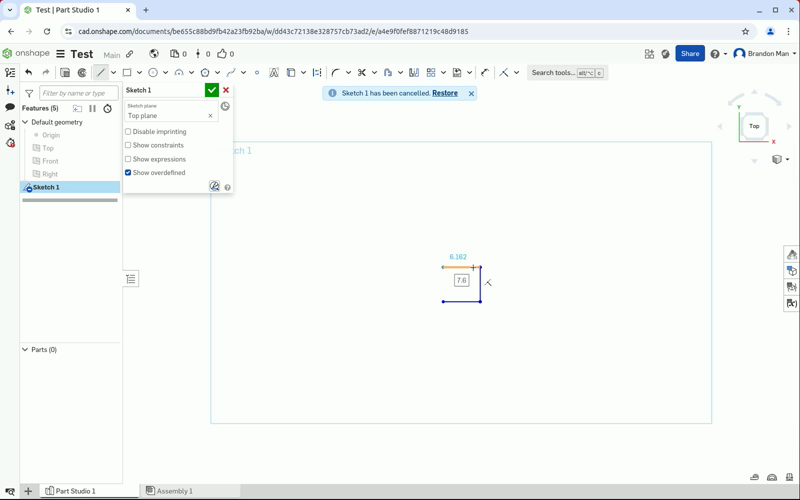
mouse_move(443, 301)
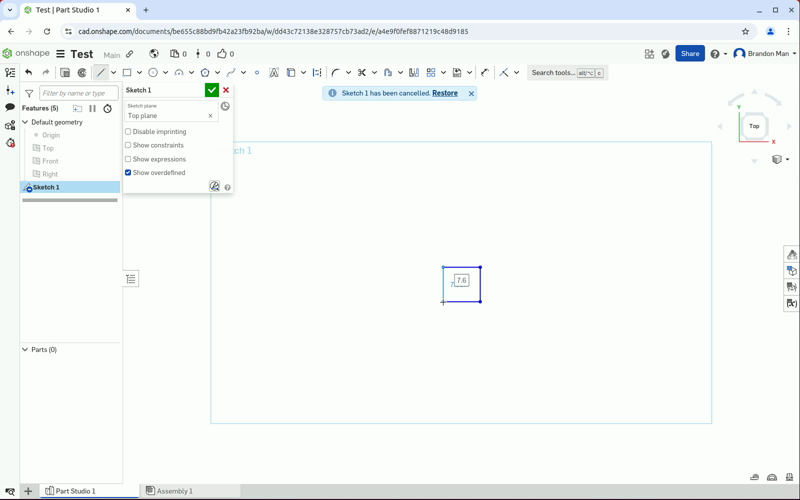
key_up(shift)
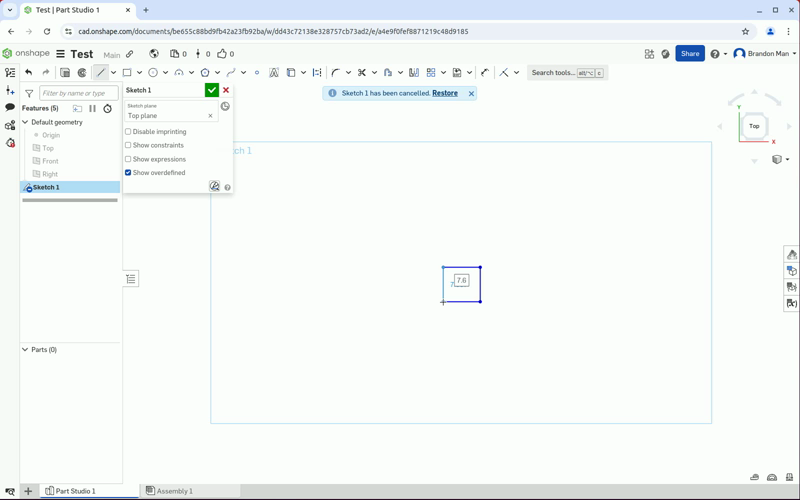
click(443, 301)
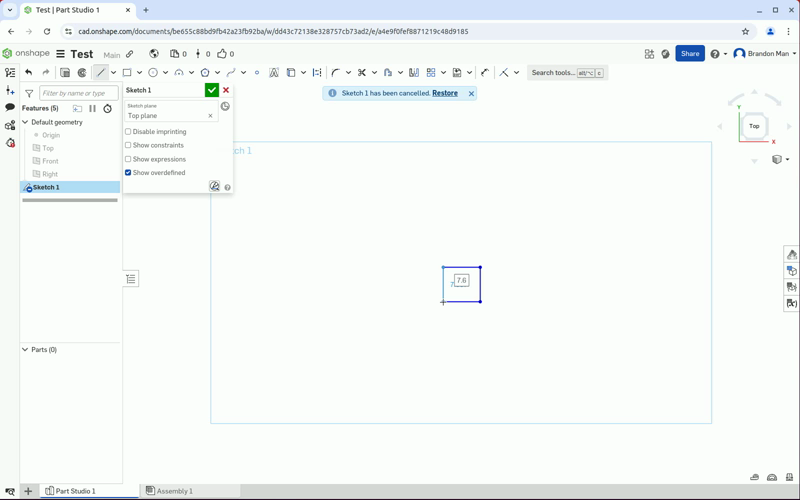
key(esc)
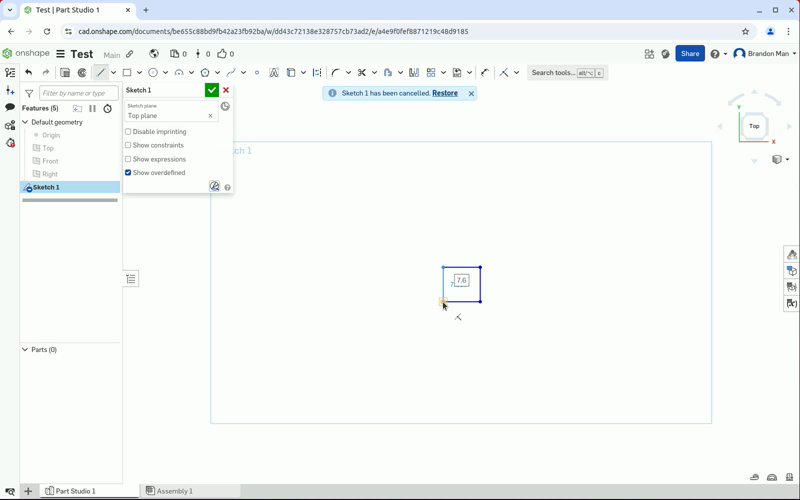
mouse_move(462, 289)
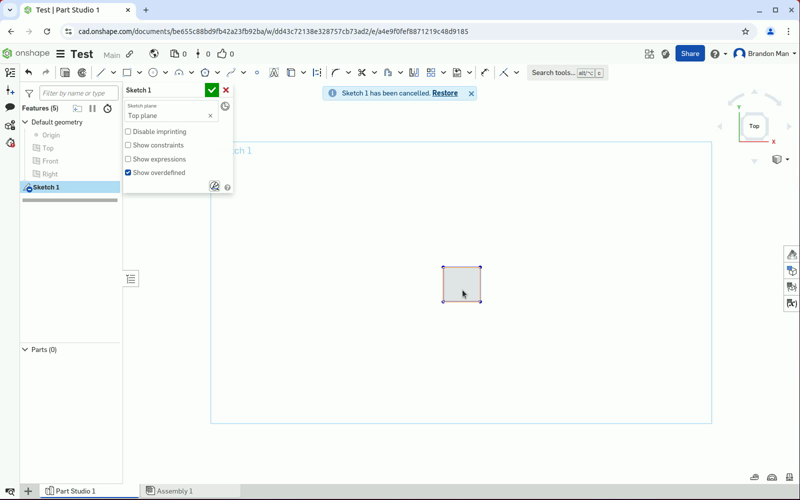
scroll(6)
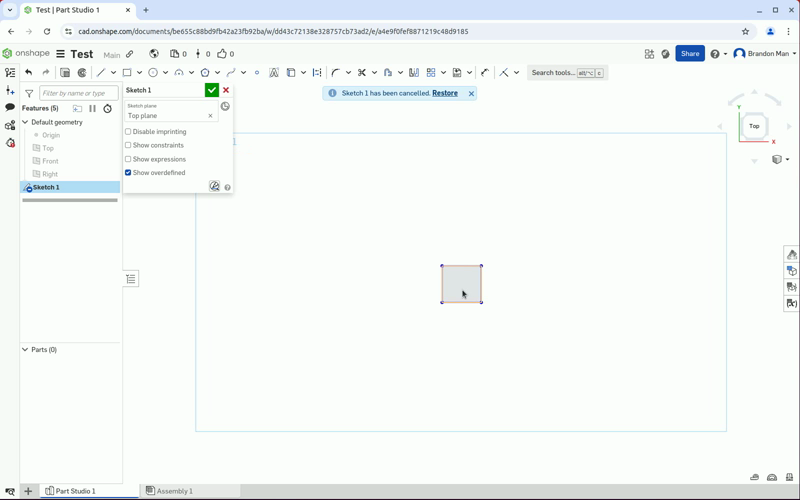
scroll(6)
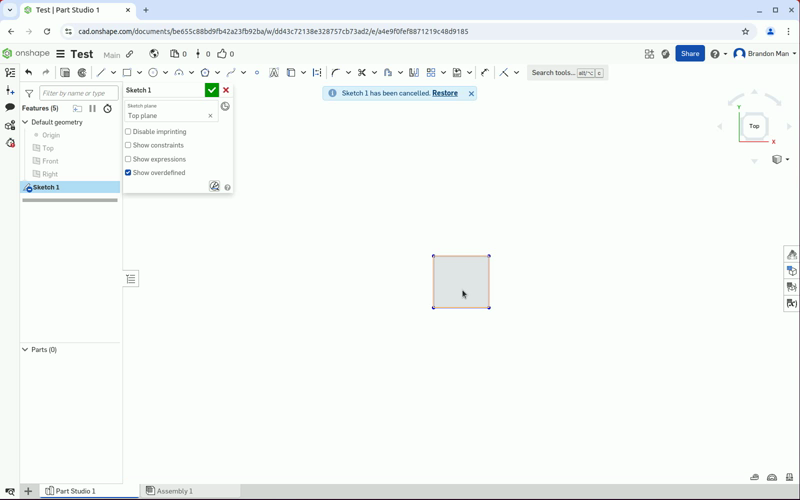
scroll(6)
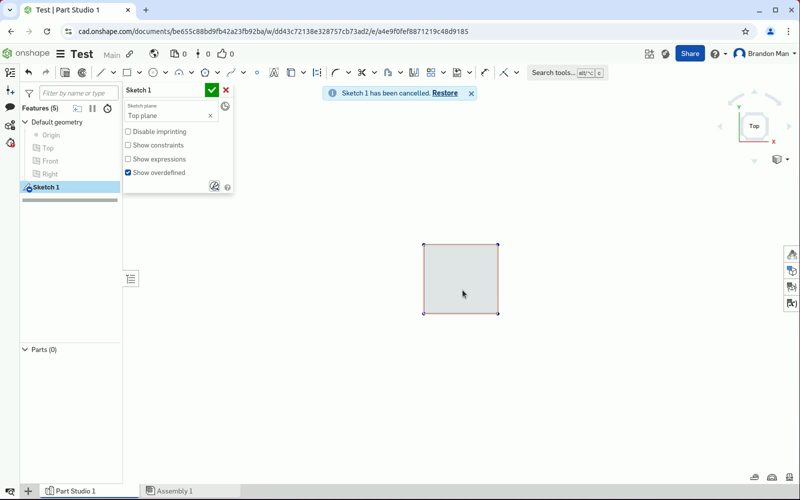
scroll(6)
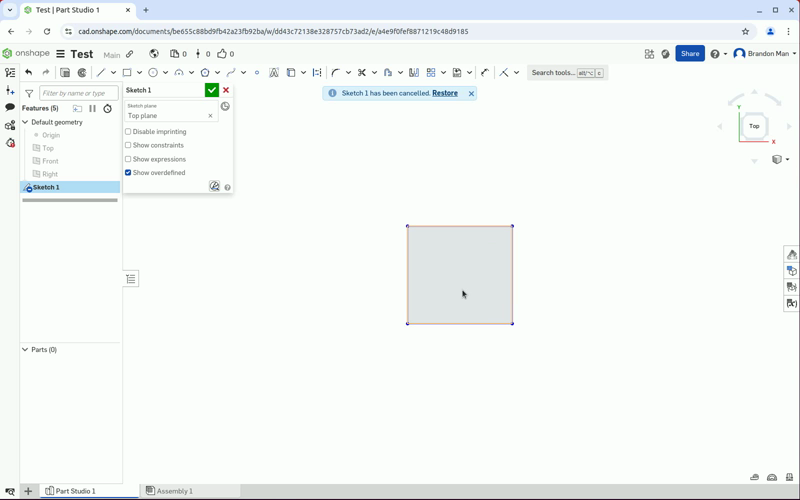
scroll(6)
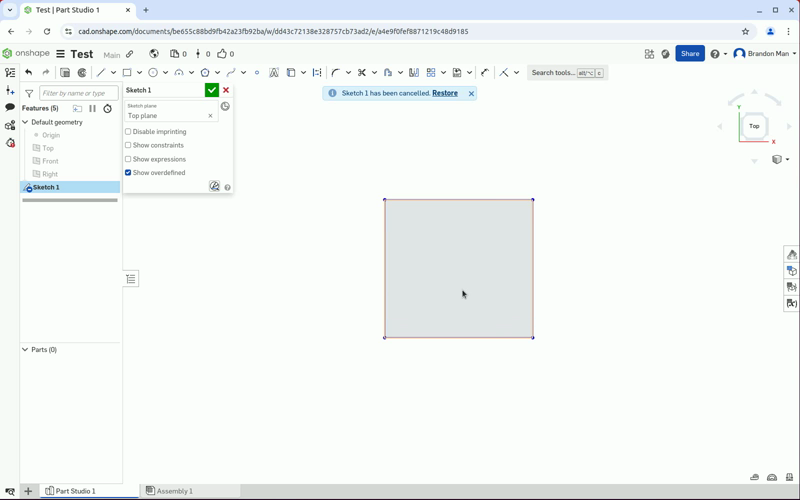
scroll(6)
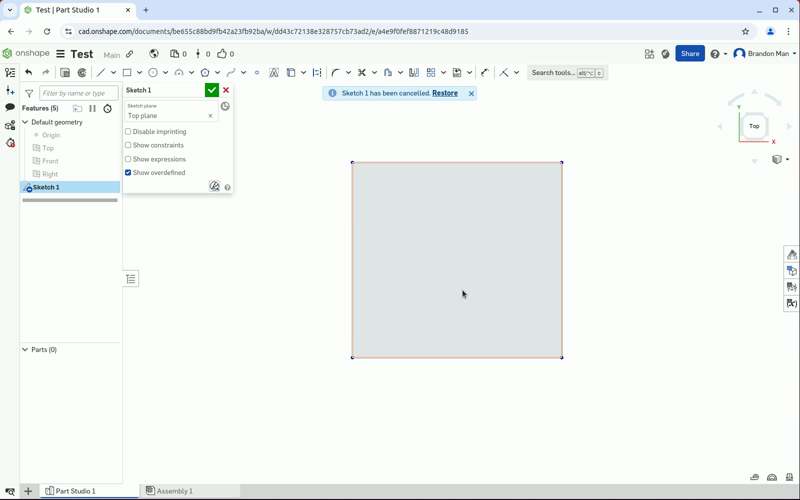
scroll(6)
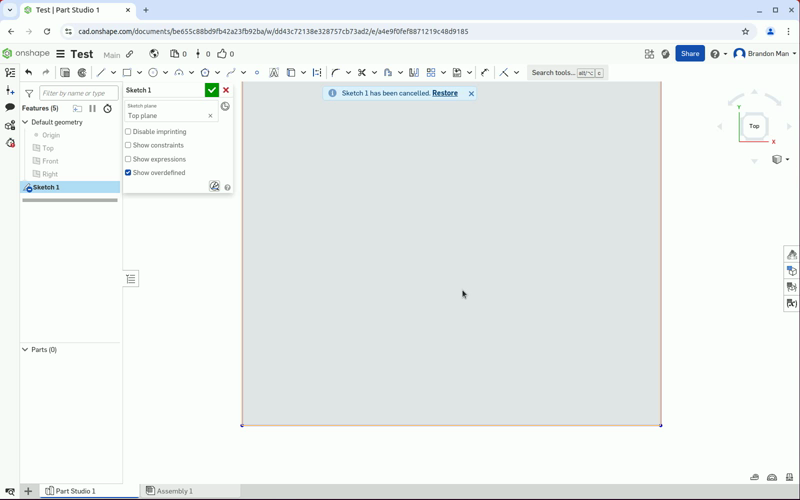
click(462, 289)
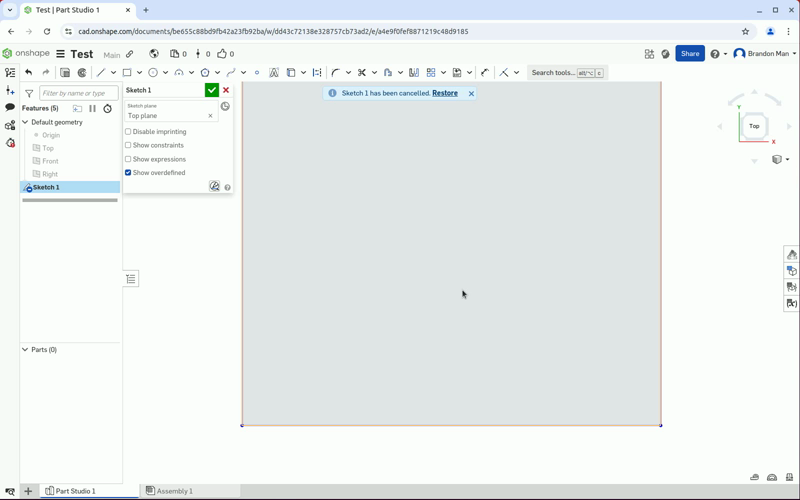
scroll(-6)
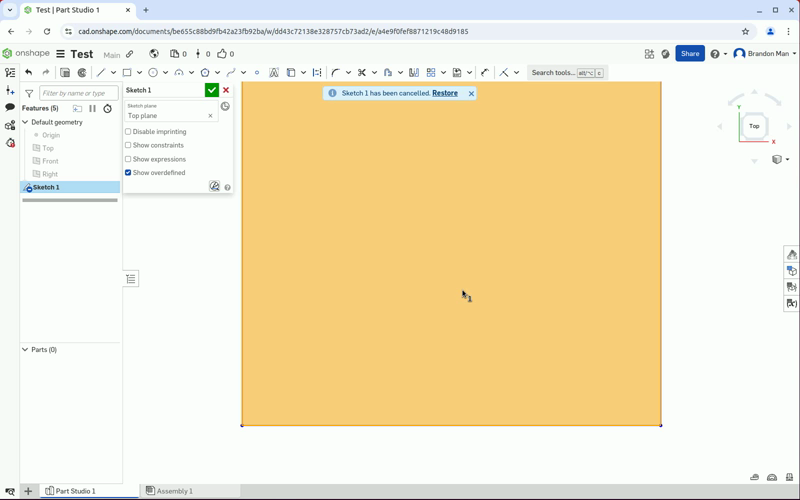
scroll(-6)
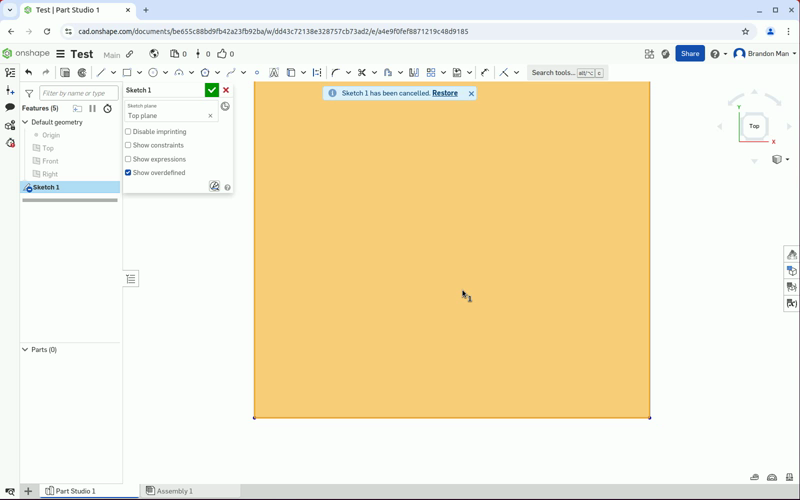
scroll(-6)
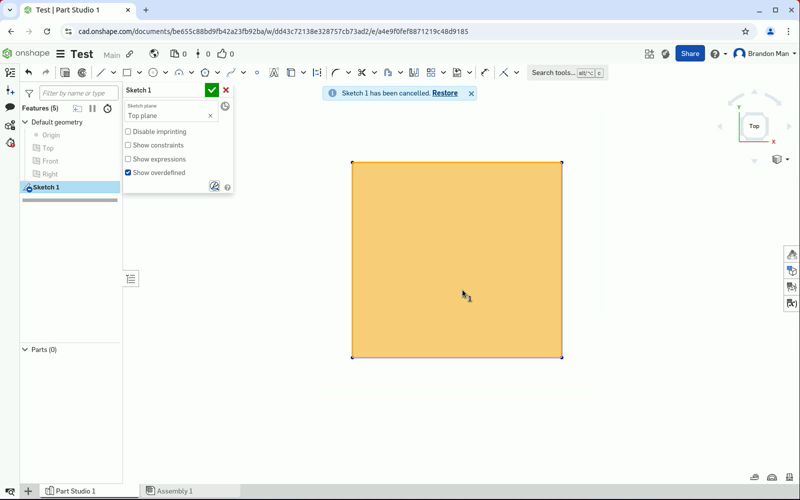
scroll(-6)
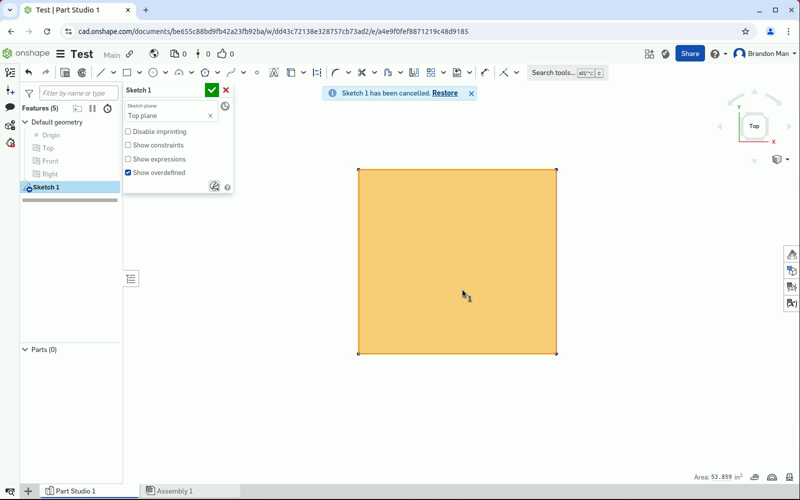
scroll(-6)
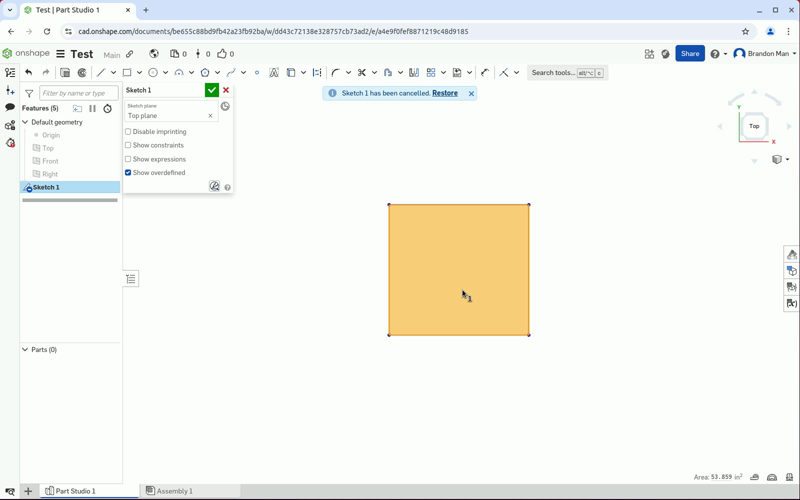
scroll(-6)
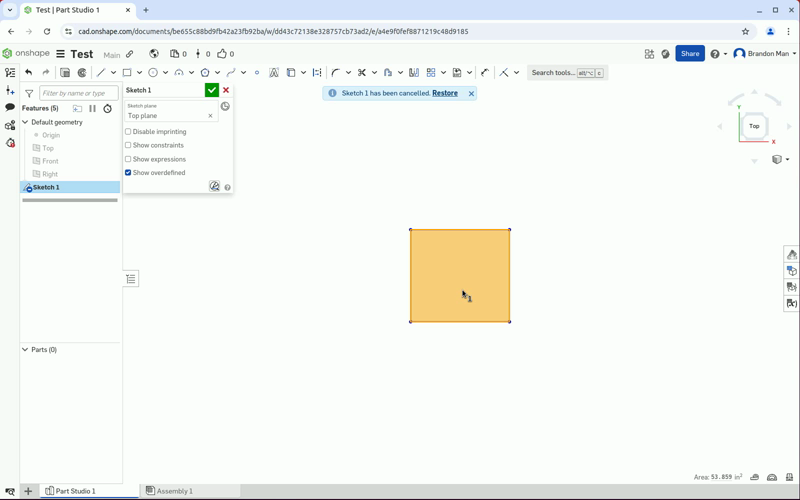
scroll(-6)
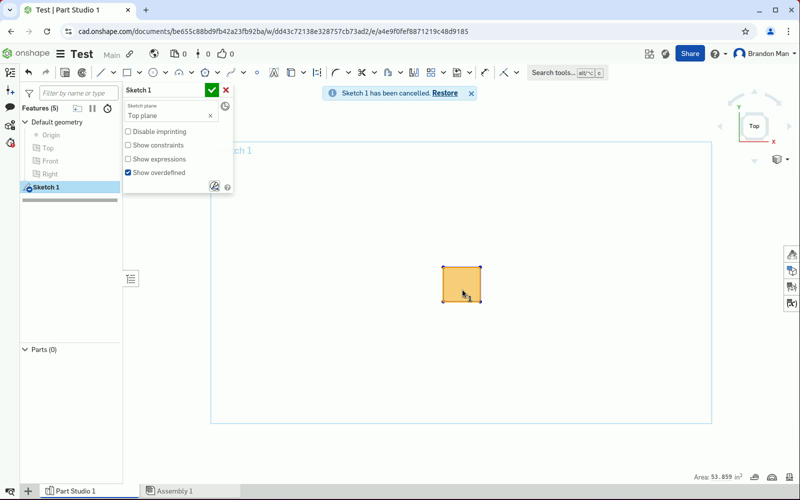
mouse_move(73, 352)
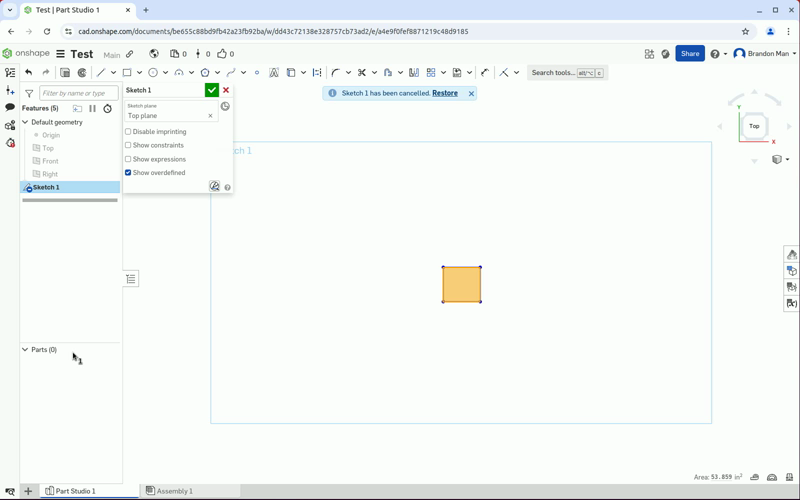
key(shift+y)
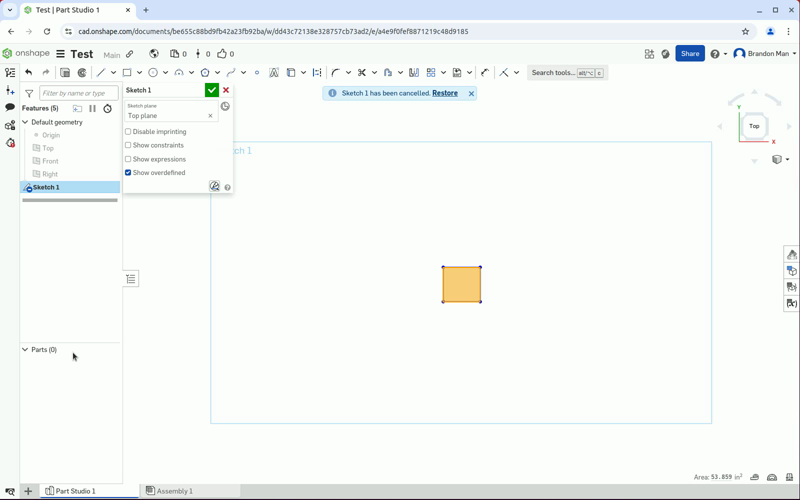
key(shift+e)
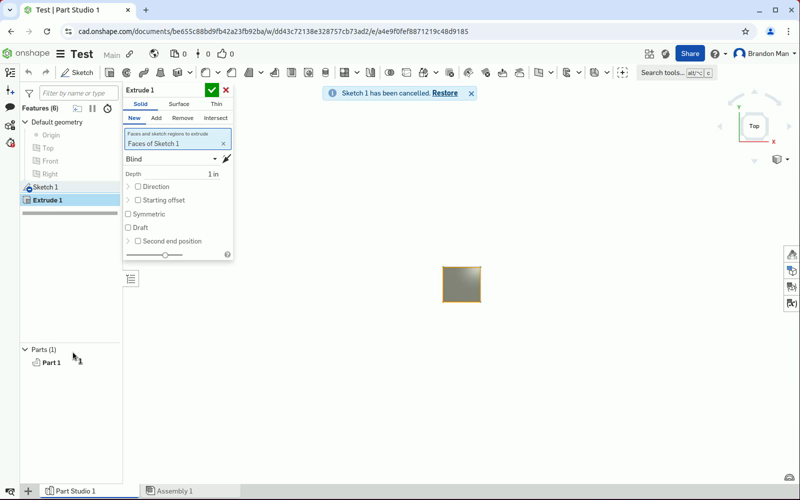
mouse_move(143, 106)
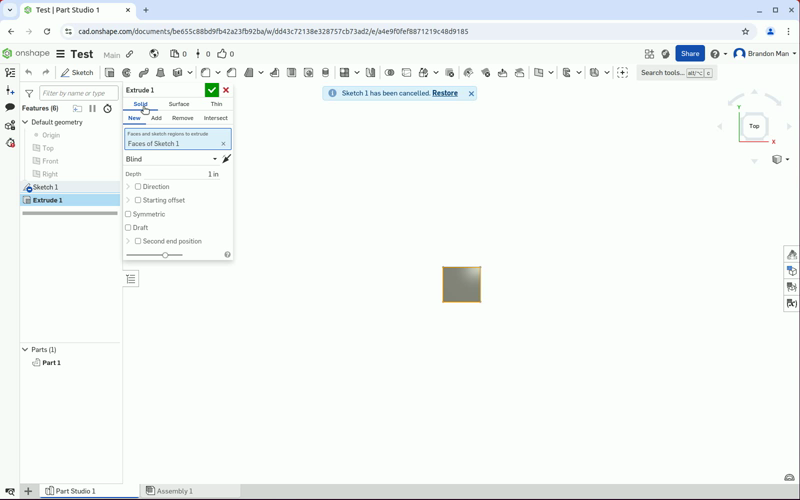
click(143, 106)
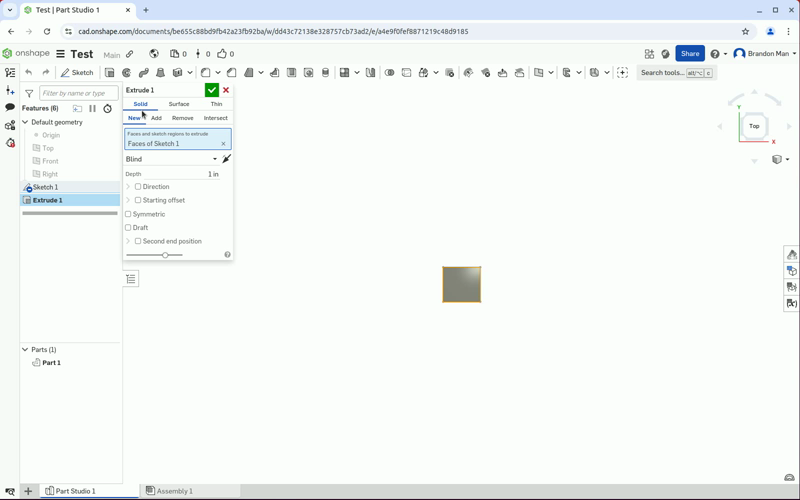
mouse_move(137, 120)
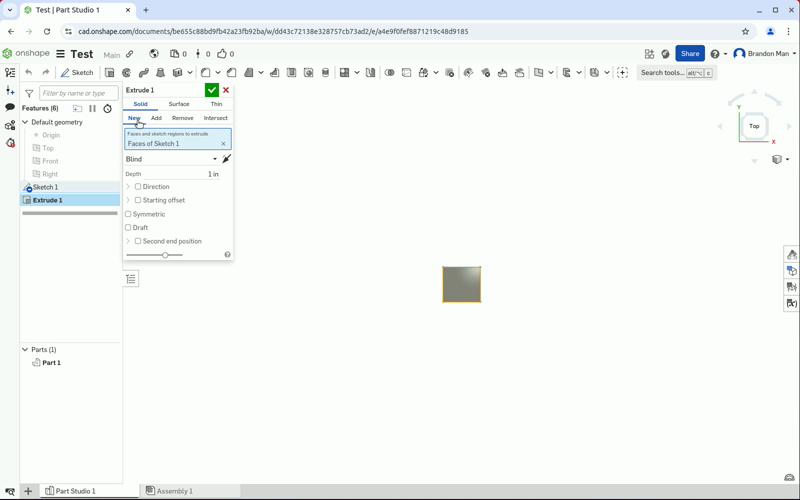
click(137, 120)
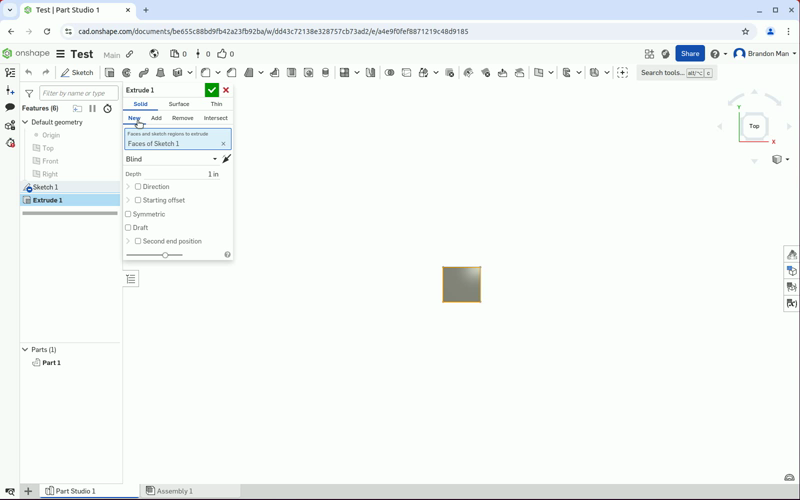
key(tab, 4)
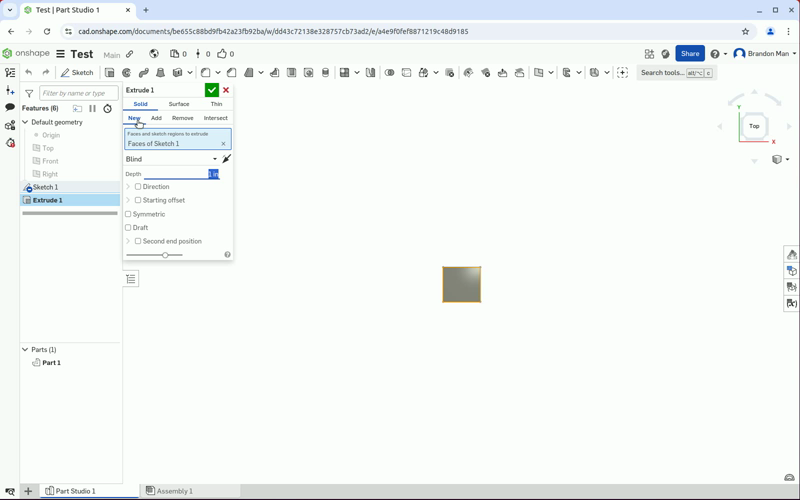
text(-1.926)
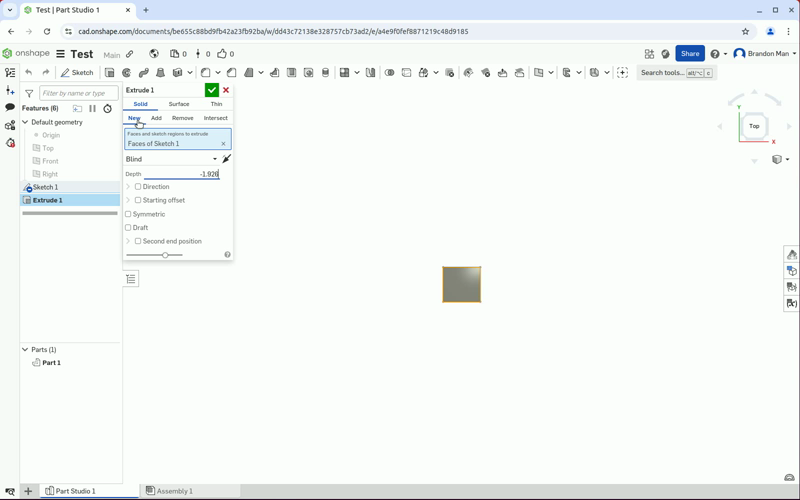
key(enter)
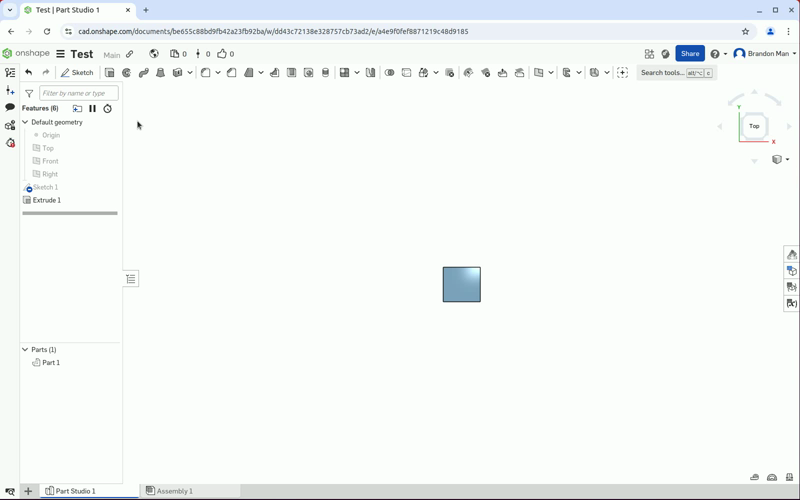
key(shift+h)
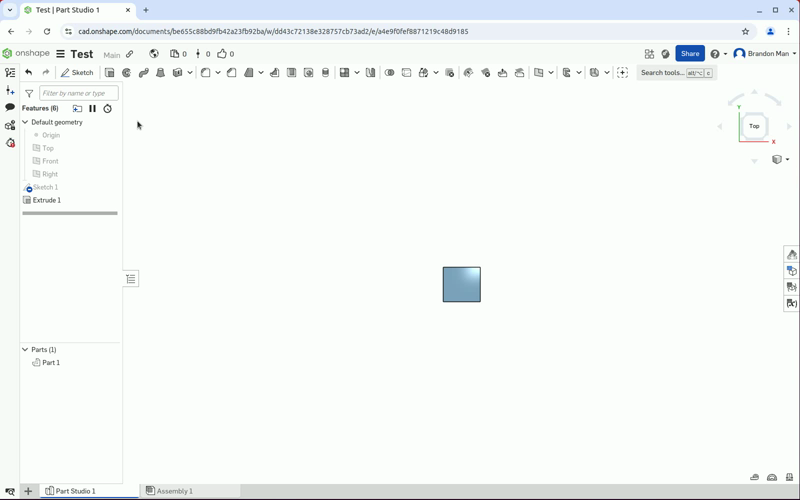
key(shift+h)
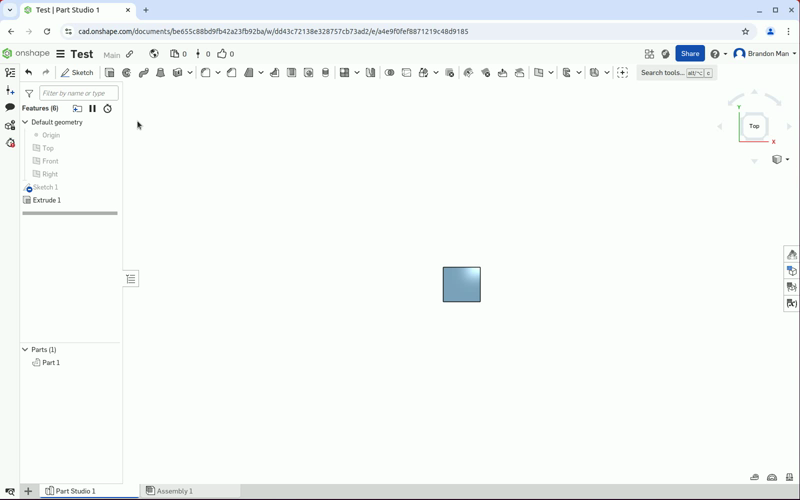
mouse_move(73, 189)
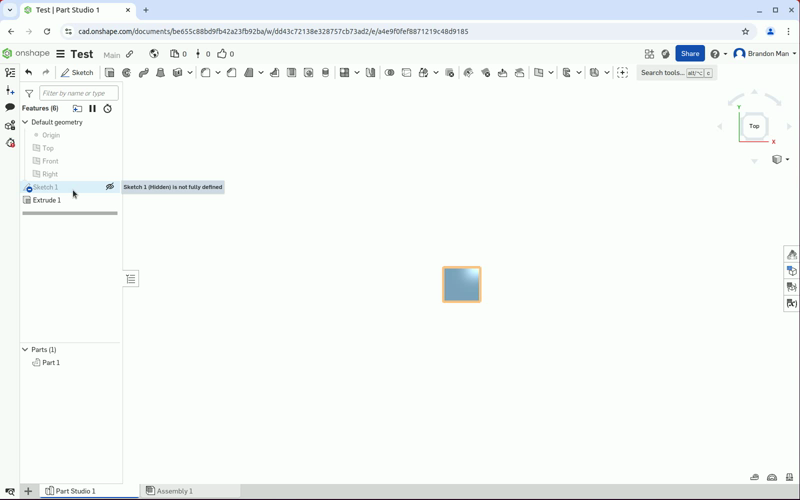
click(73, 189)
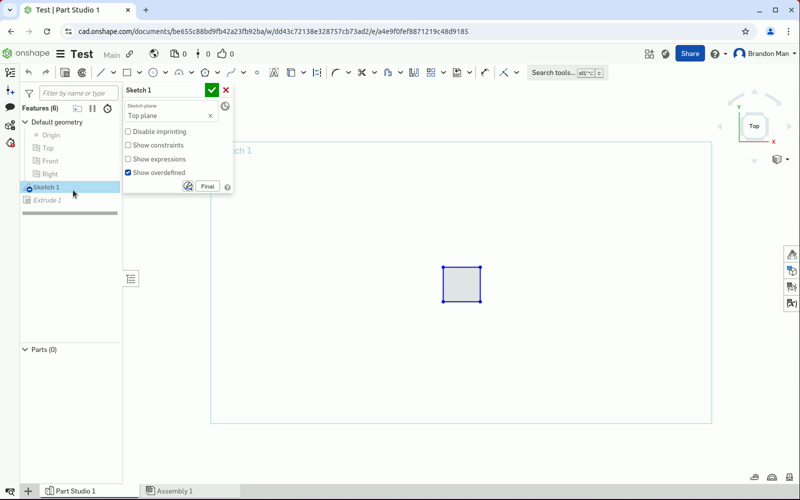
mouse_move(229, 92)
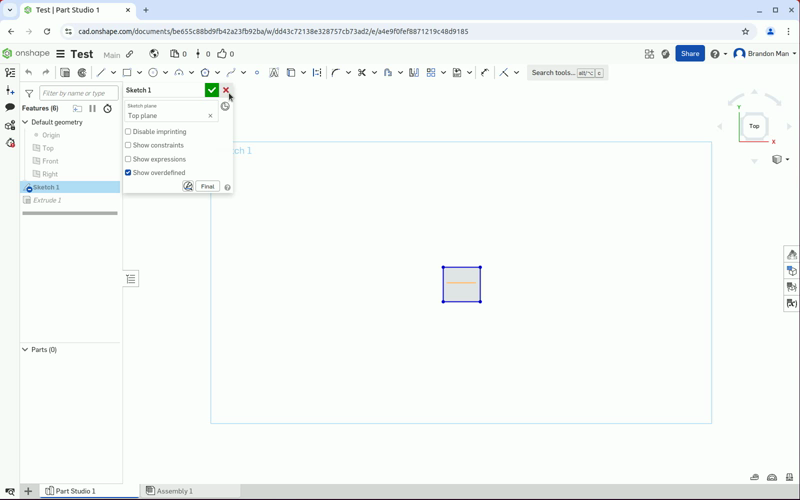
click(229, 92)
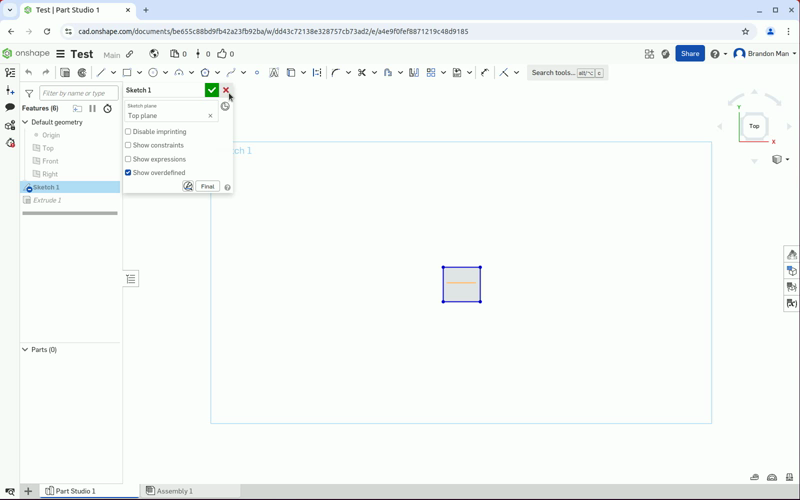
key(shift+s)
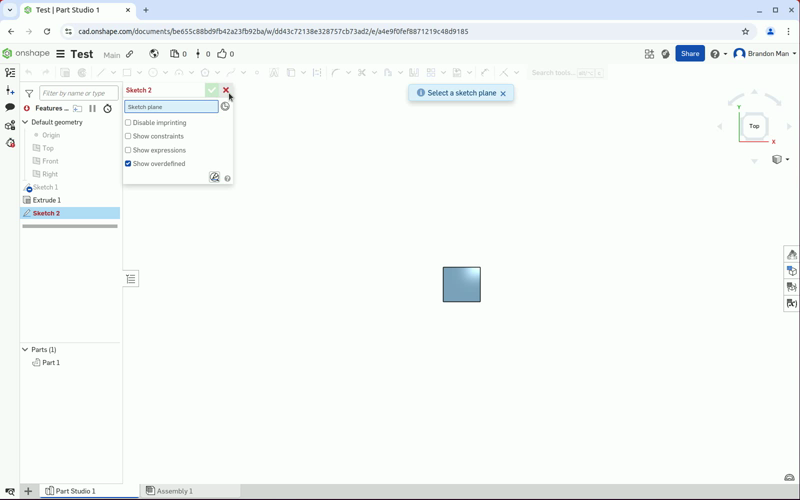
mouse_move(73, 150)
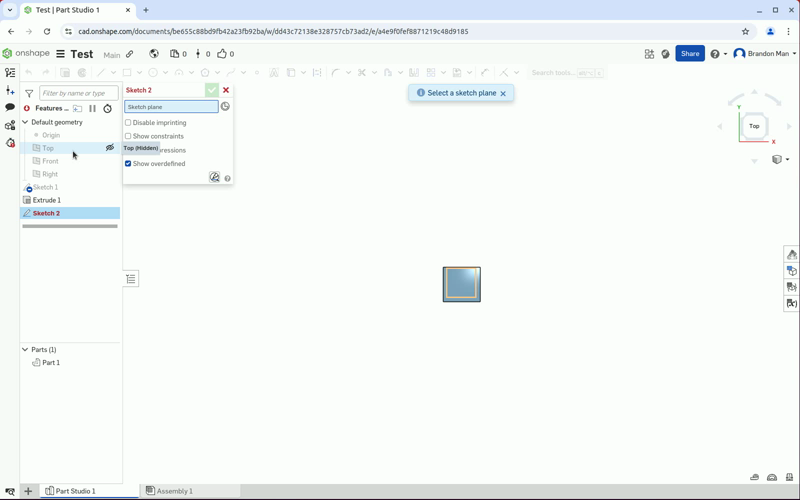
click(73, 150)
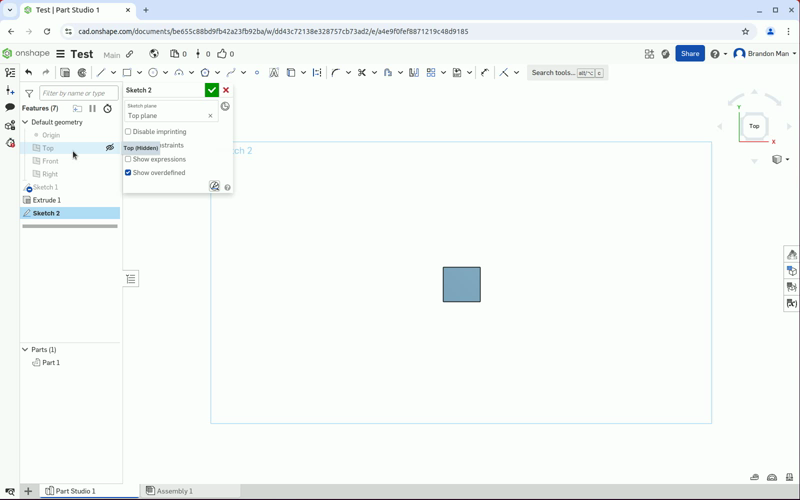
mouse_move(73, 352)
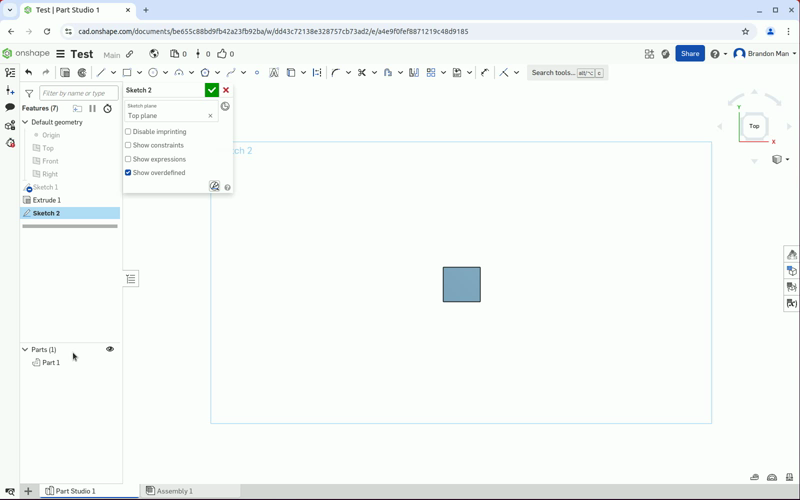
key(y)
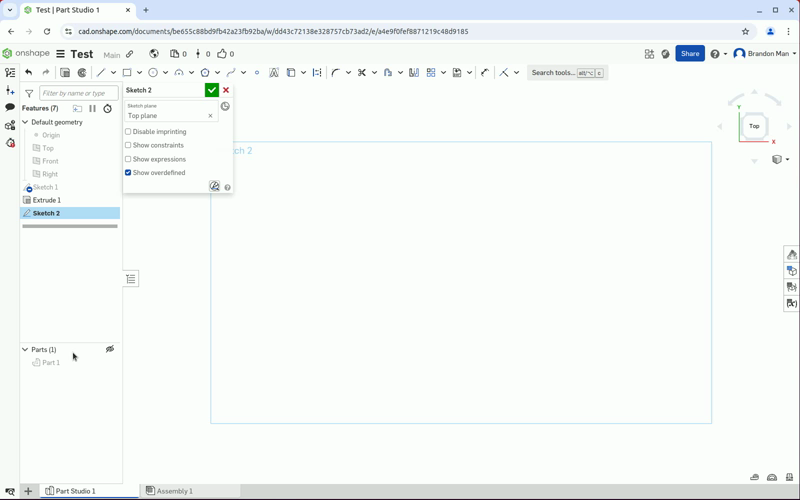
key(l)
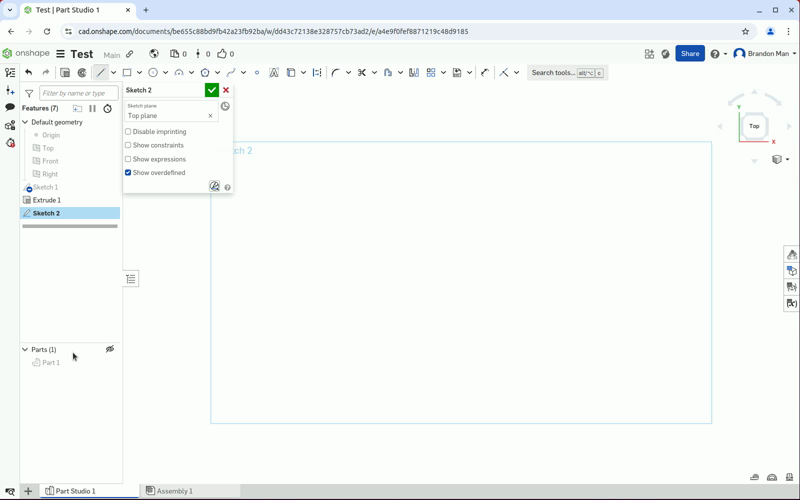
key_down(shift)
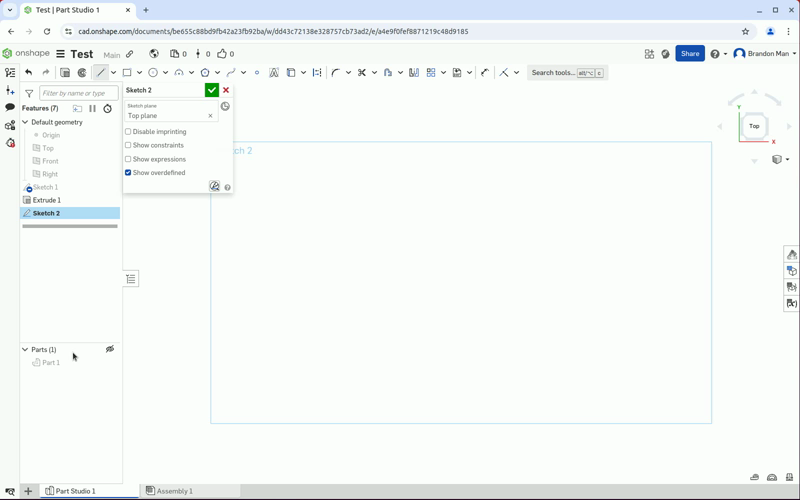
mouse_move(443, 308)
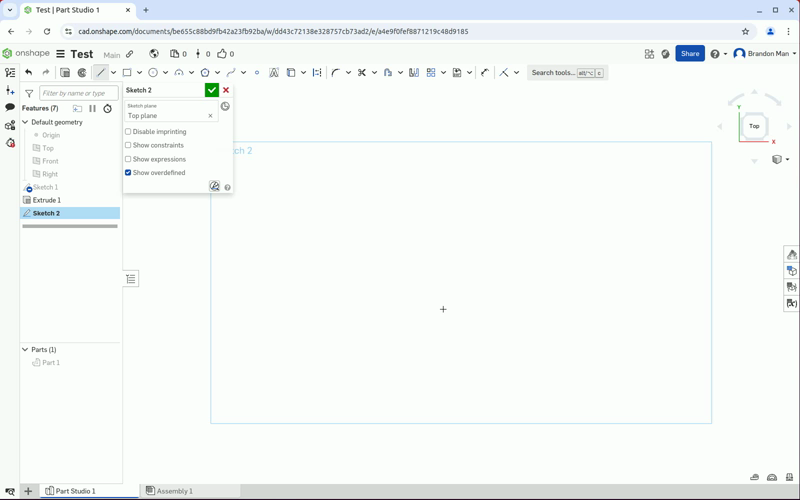
click(443, 308)
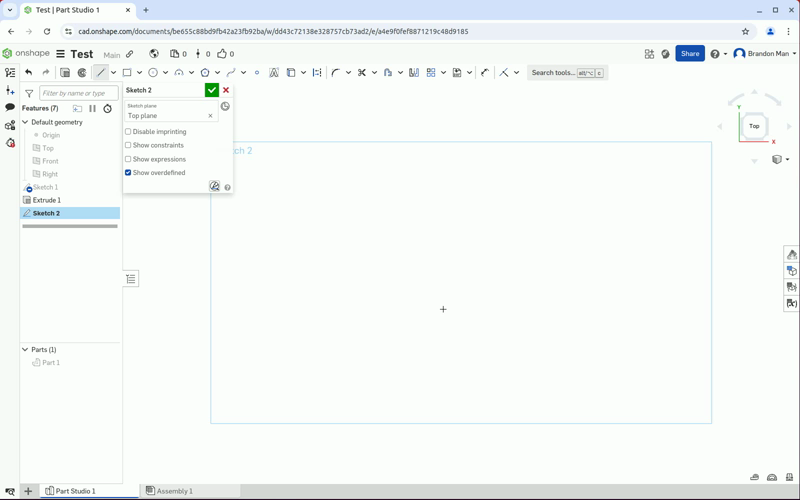
key_up(shift)
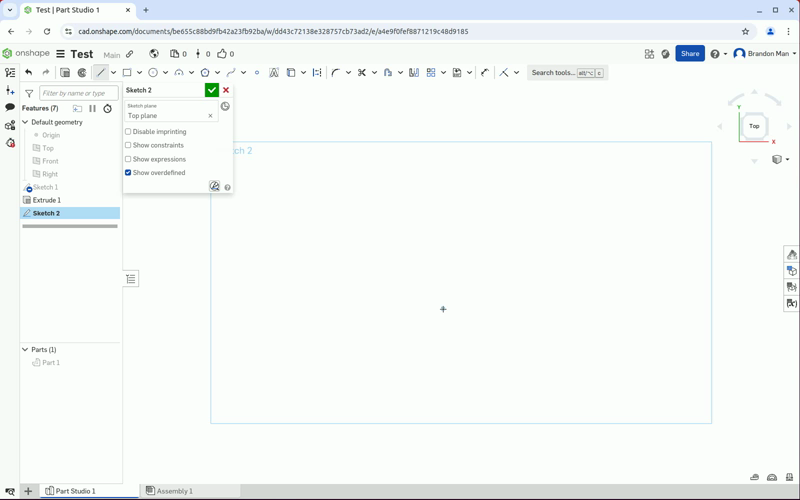
key_down(shift)
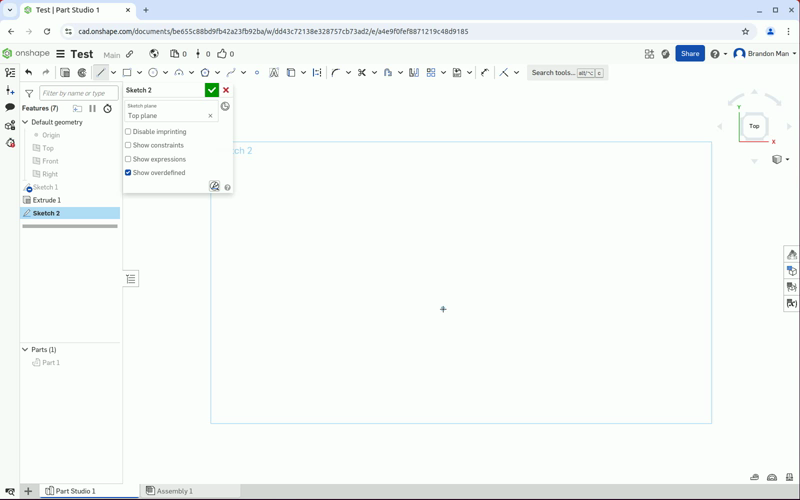
mouse_move(473, 308)
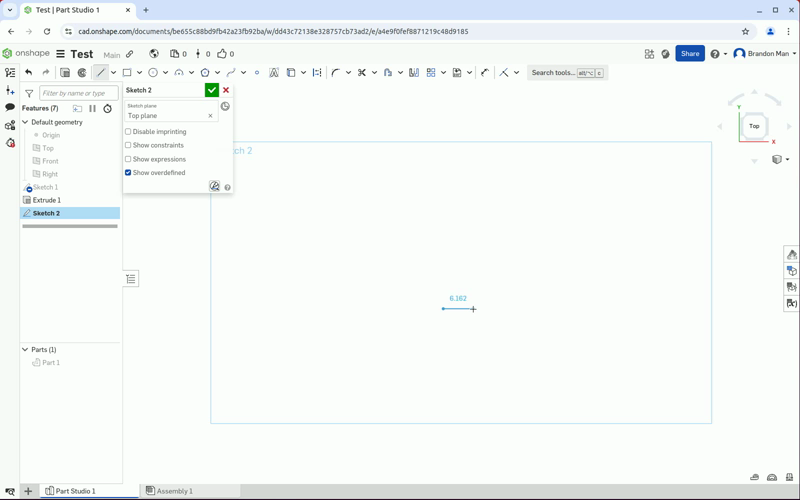
mouse_move(479, 308)
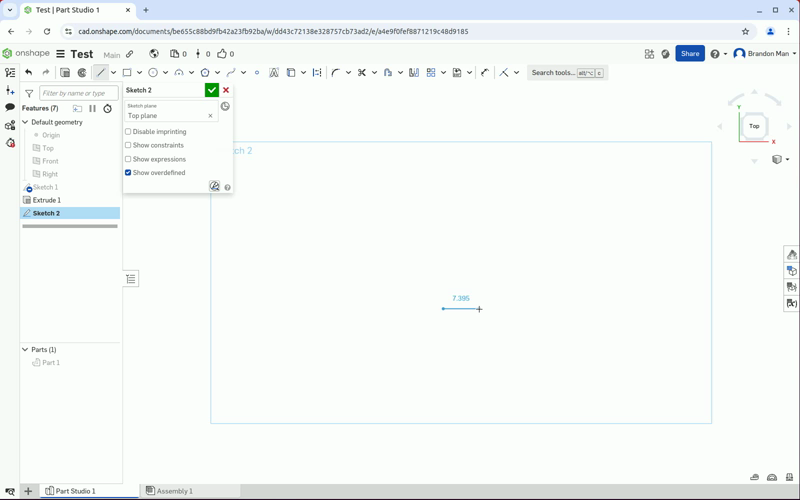
click(479, 308)
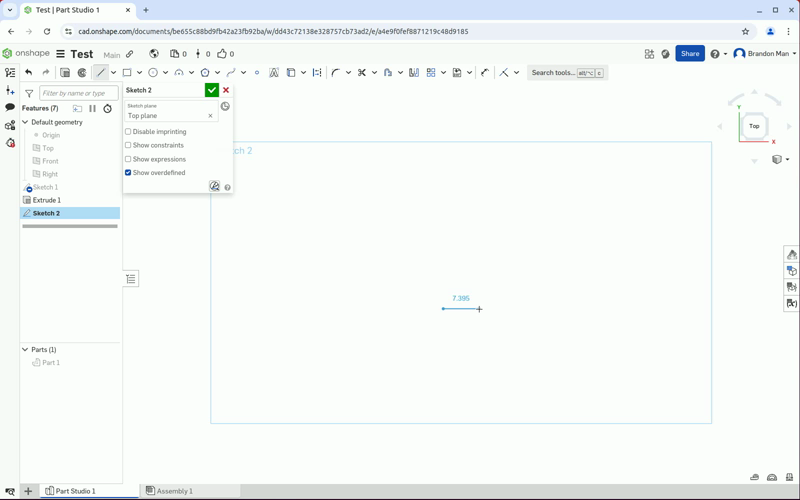
key_up(shift)
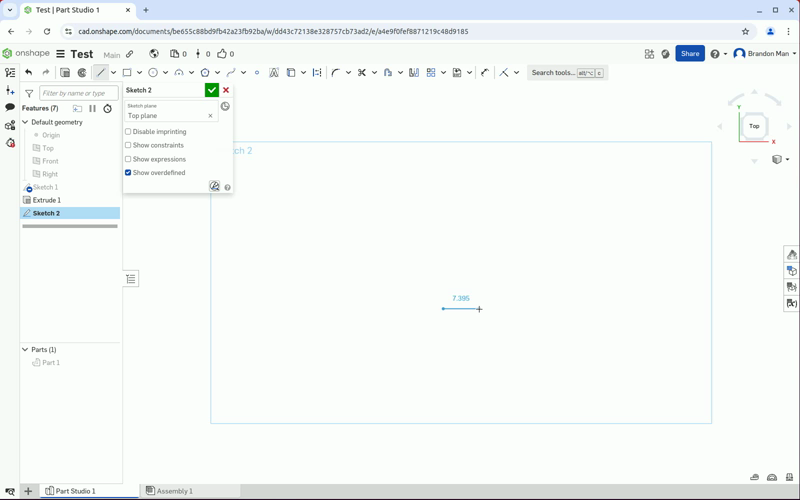
key_down(shift)
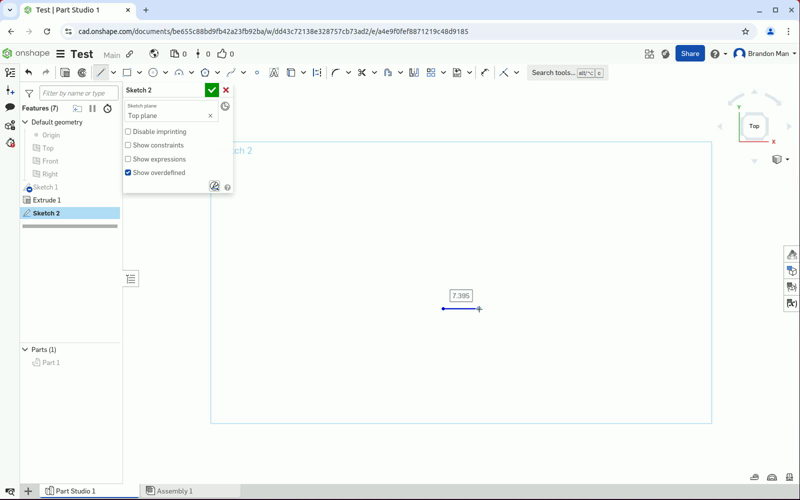
mouse_move(509, 308)
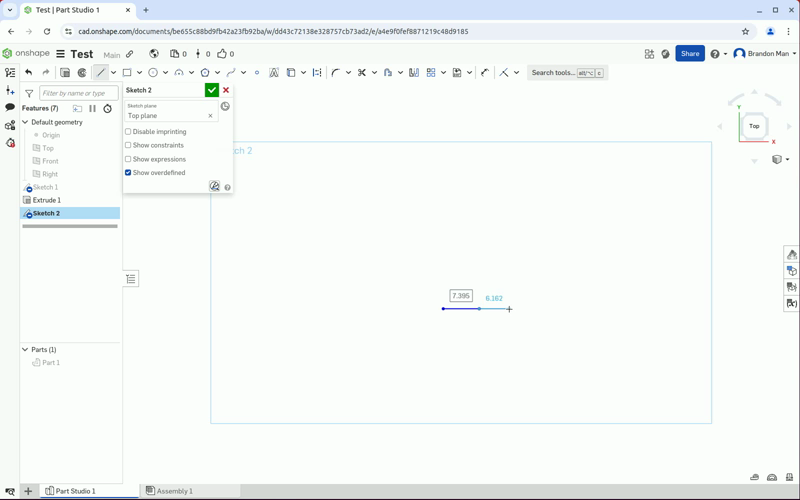
mouse_move(479, 263)
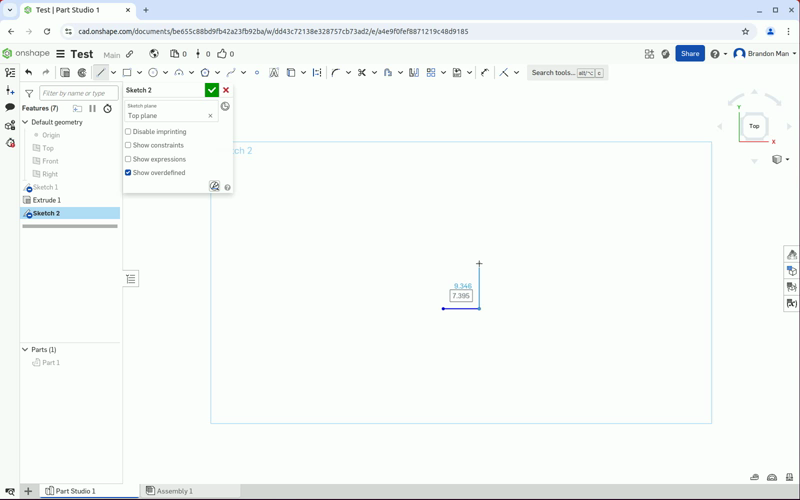
click(479, 263)
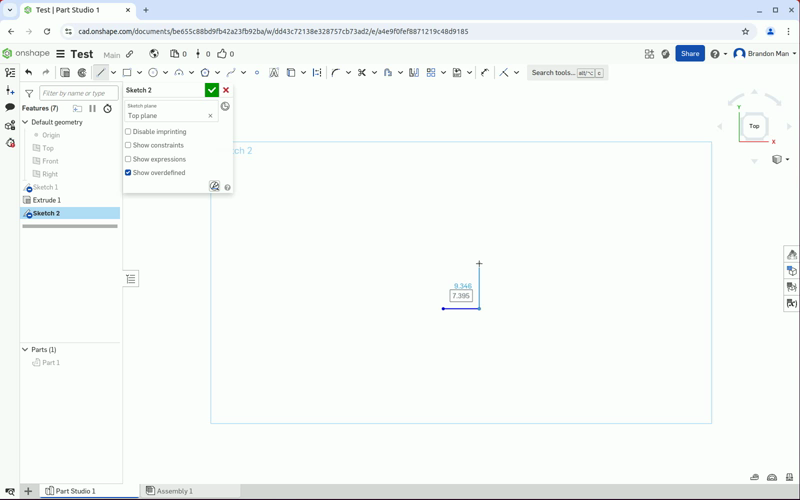
key_up(shift)
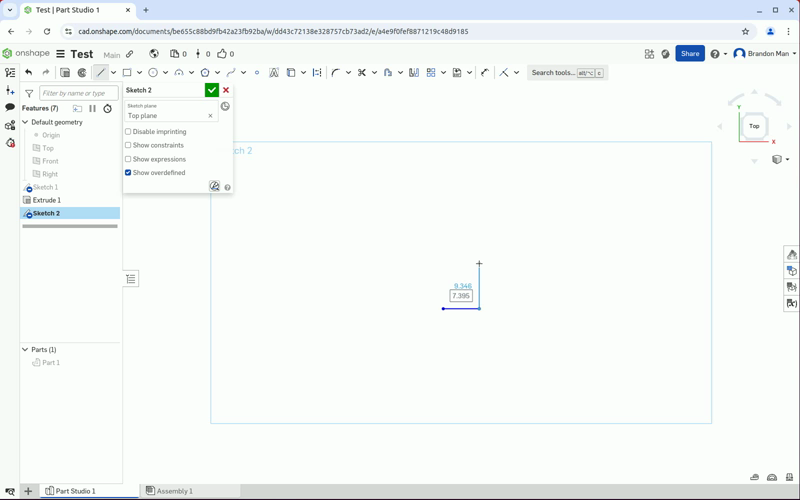
key_down(shift)
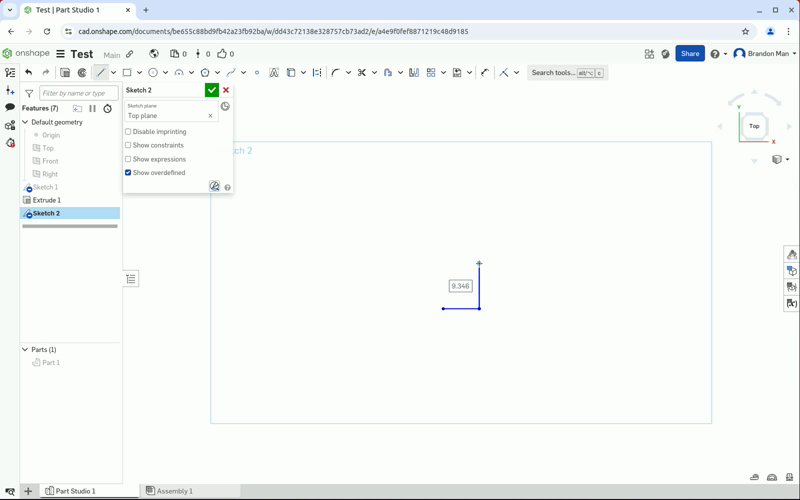
mouse_move(509, 263)
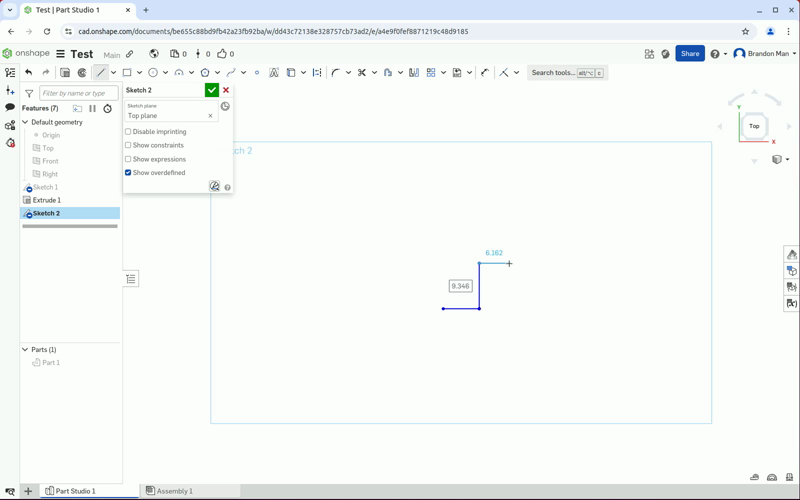
mouse_move(443, 263)
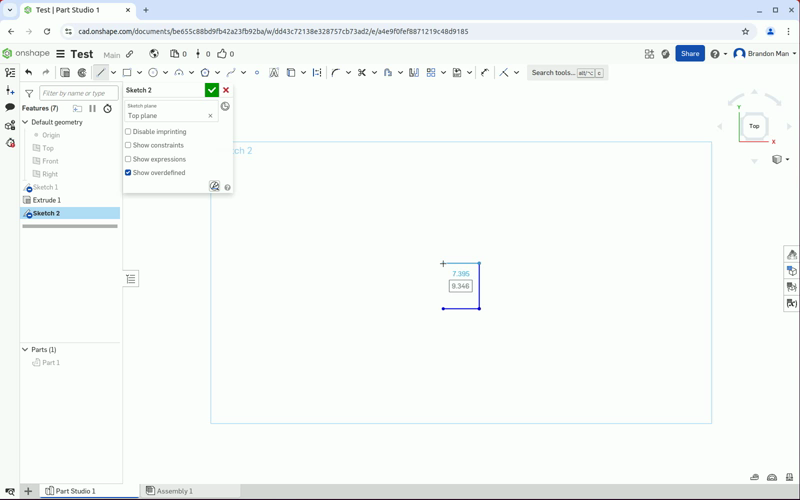
click(443, 263)
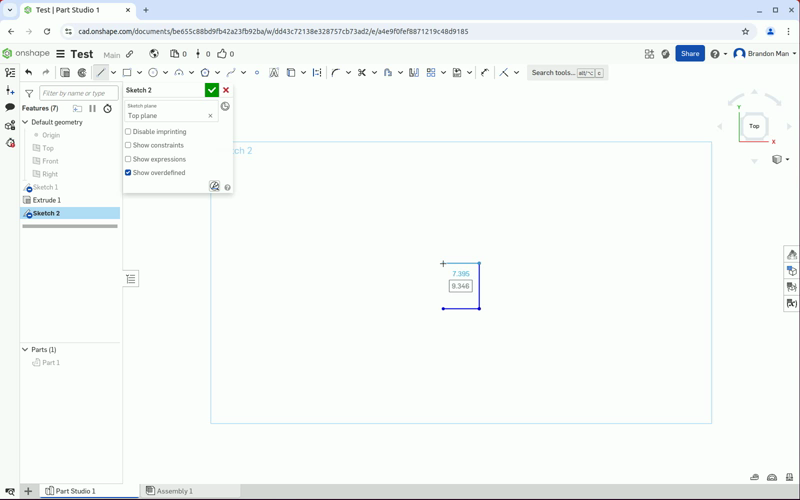
key_up(shift)
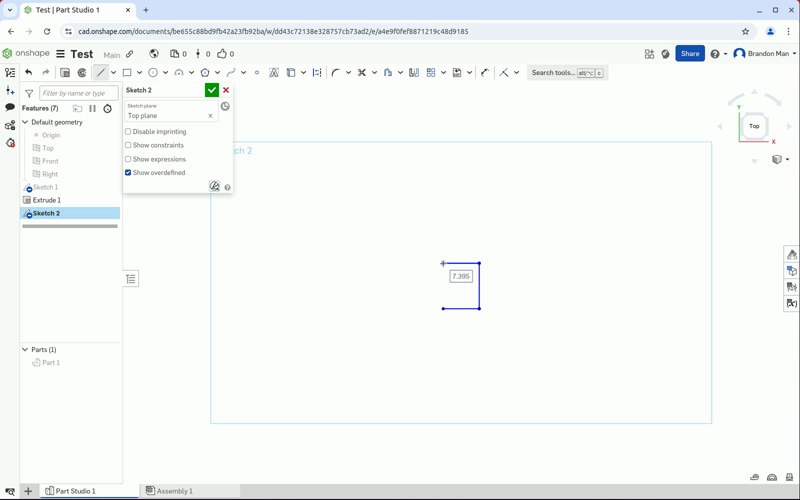
mouse_move(473, 263)
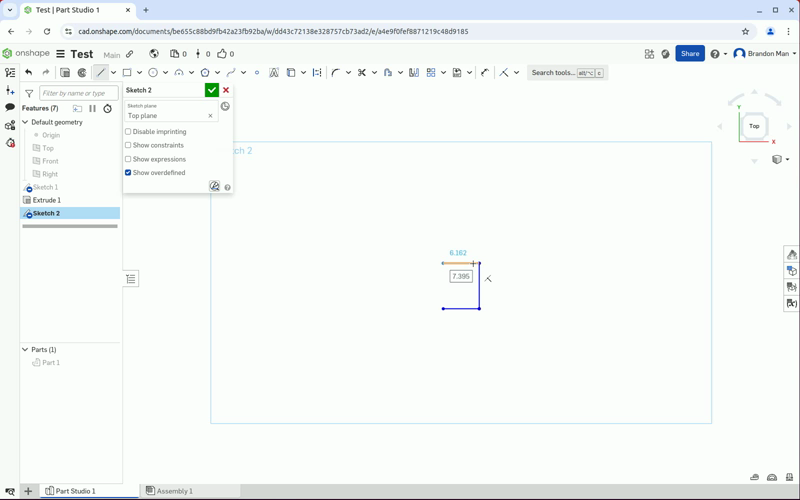
key_down(shift)
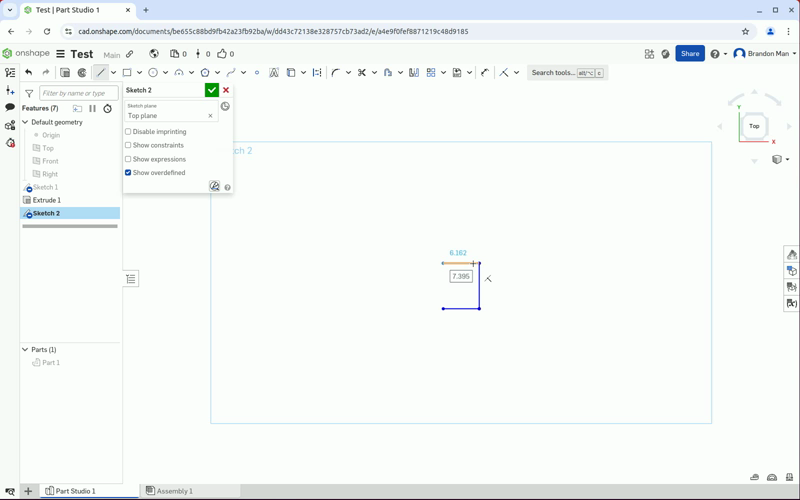
mouse_move(443, 308)
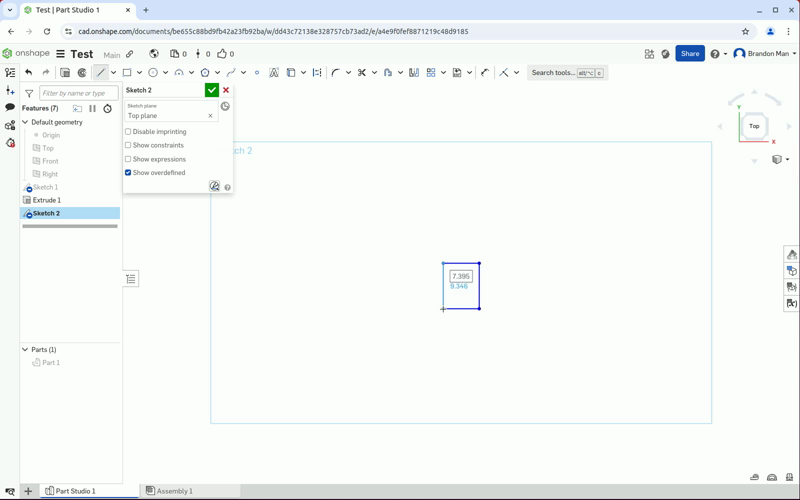
key_up(shift)
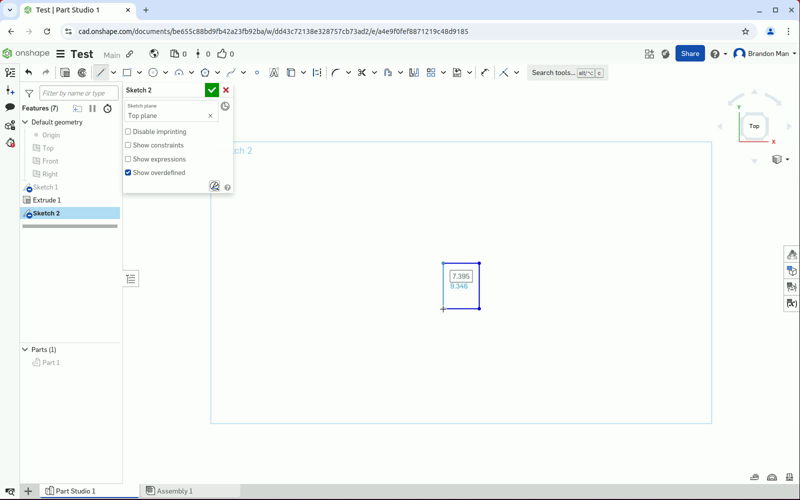
click(443, 308)
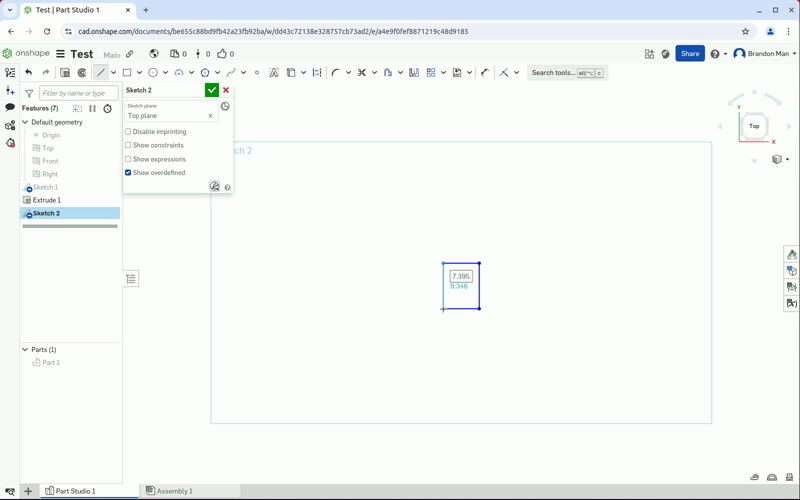
key(esc)
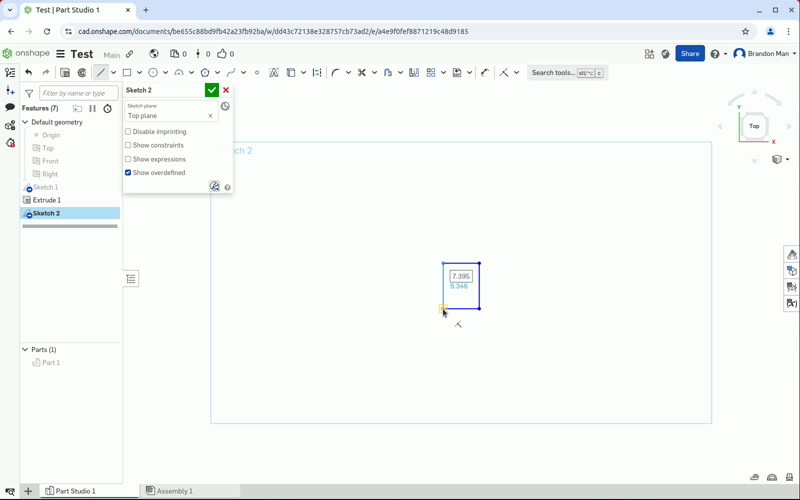
mouse_move(470, 303)
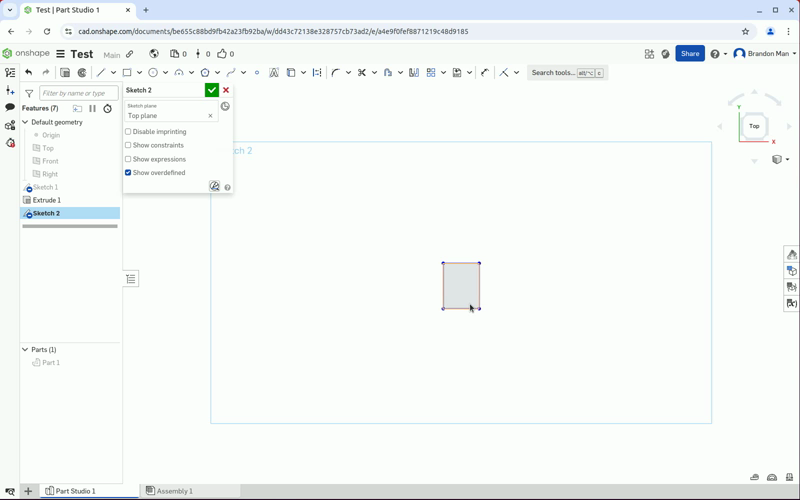
scroll(6)
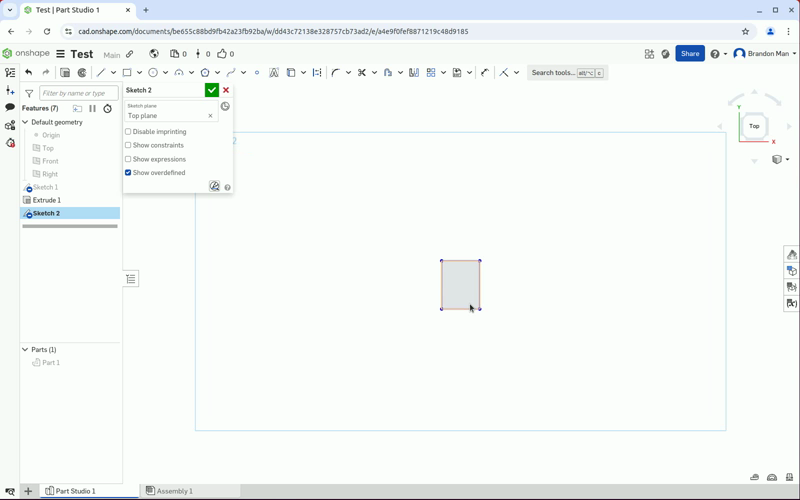
scroll(6)
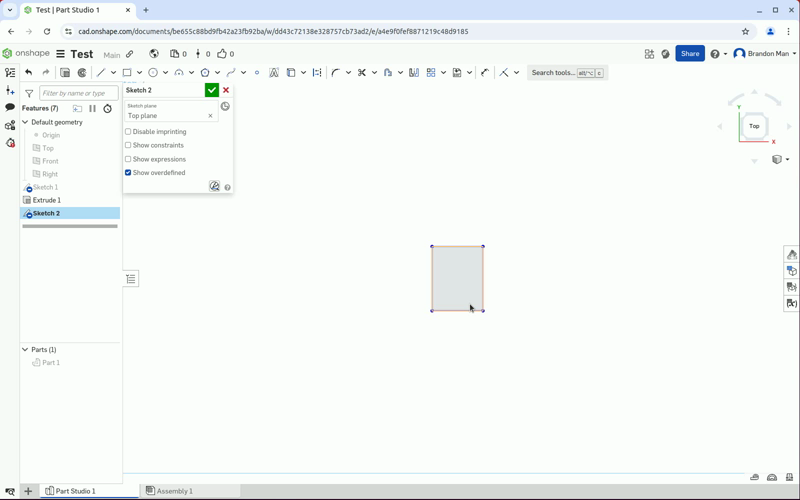
scroll(6)
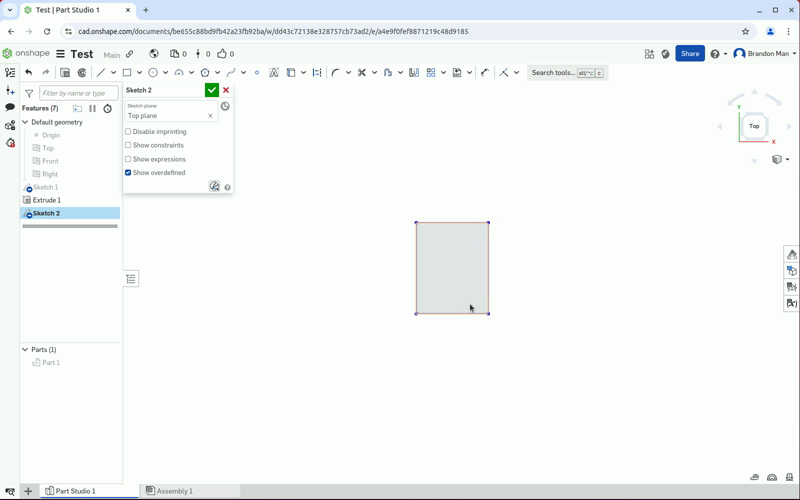
scroll(6)
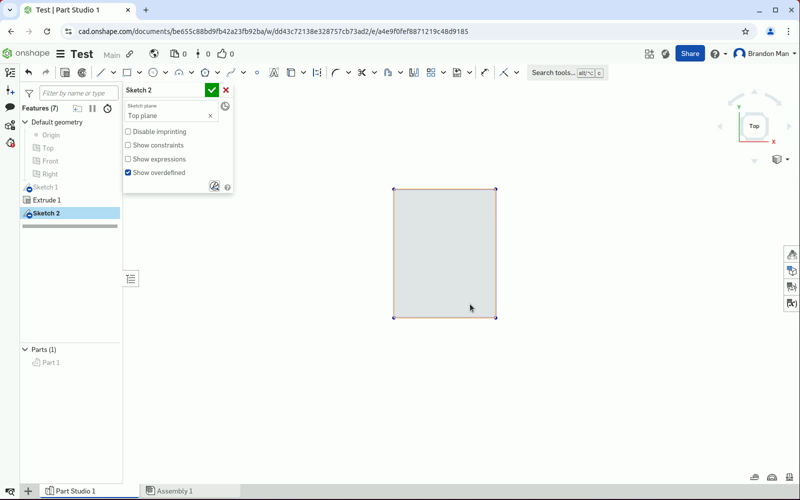
scroll(6)
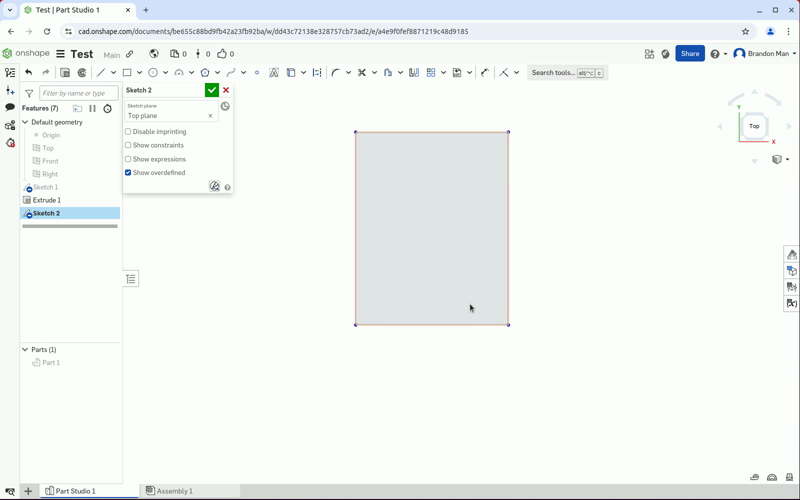
scroll(6)
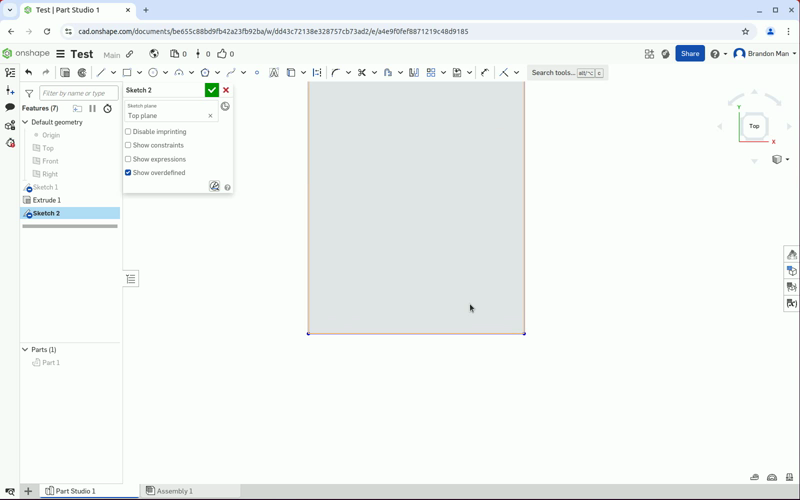
scroll(6)
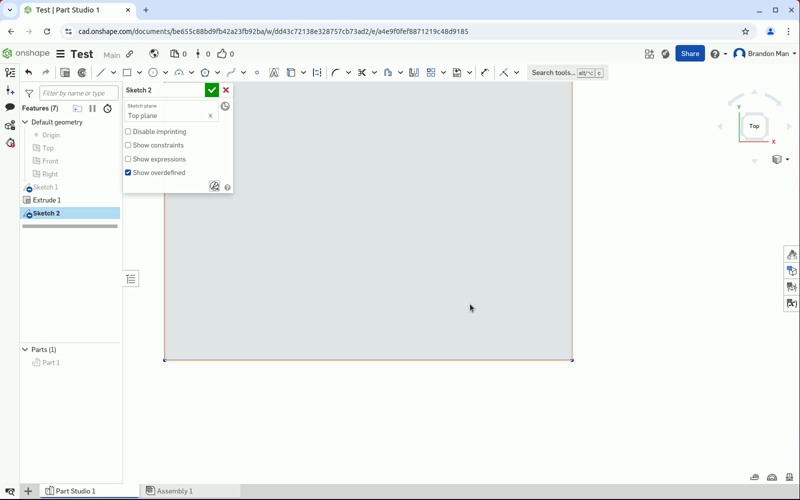
click(470, 303)
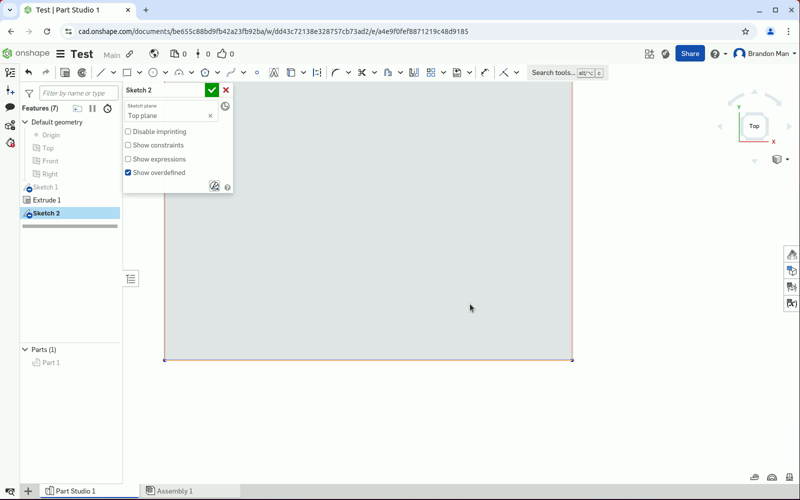
scroll(-6)
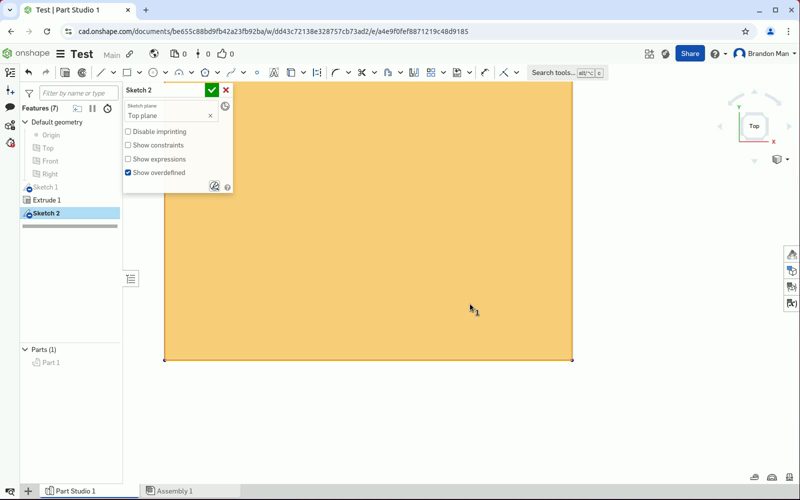
scroll(-6)
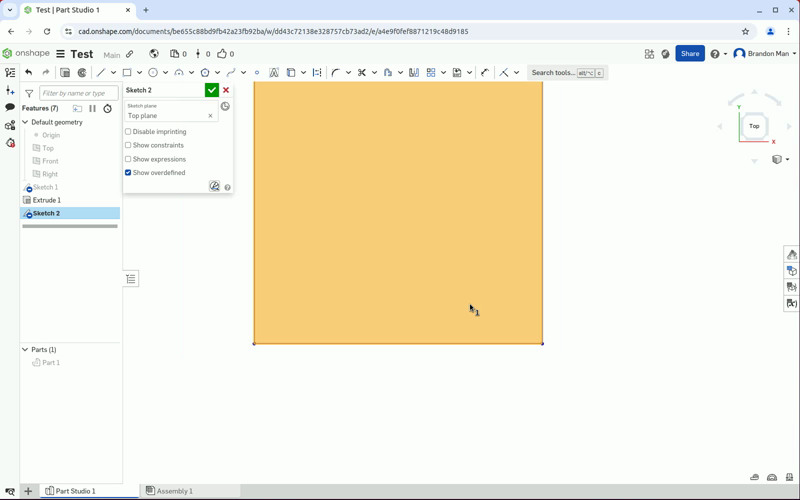
scroll(-6)
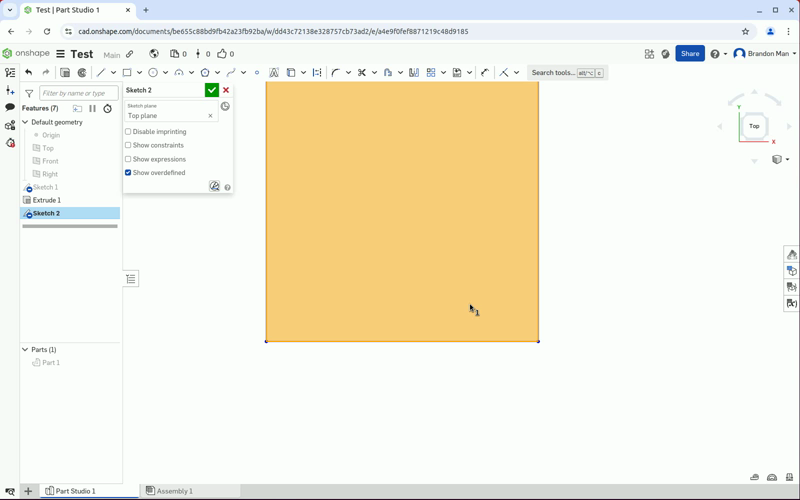
scroll(-6)
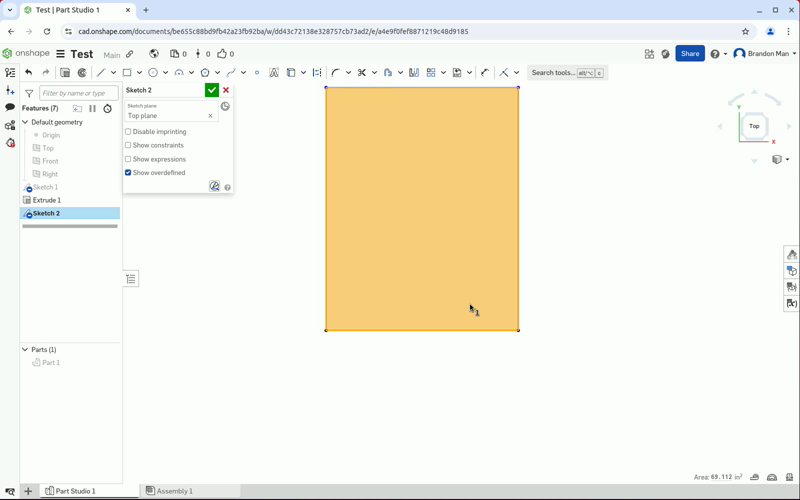
scroll(-6)
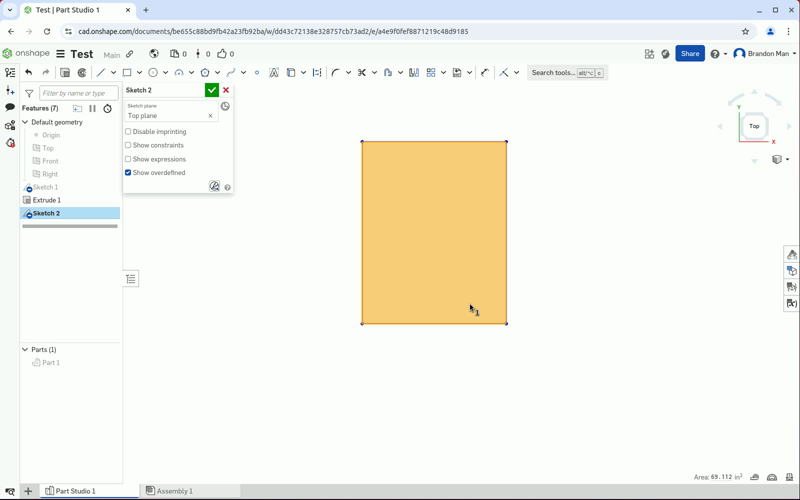
scroll(-6)
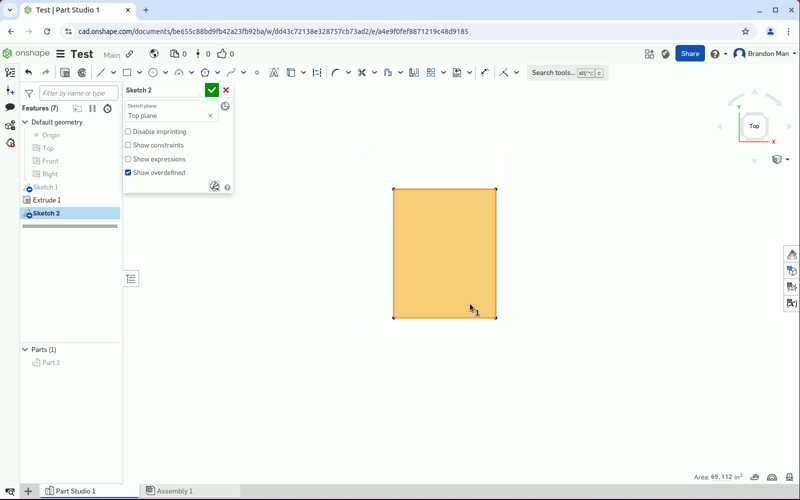
scroll(-6)
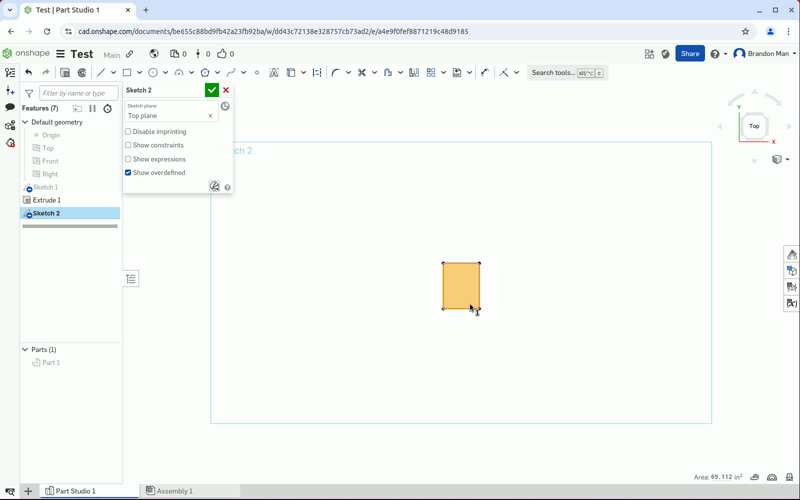
mouse_move(73, 352)
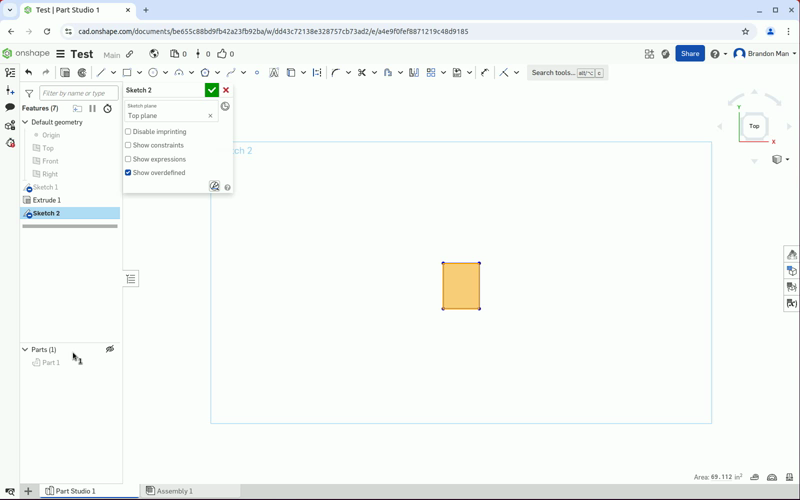
key(shift+y)
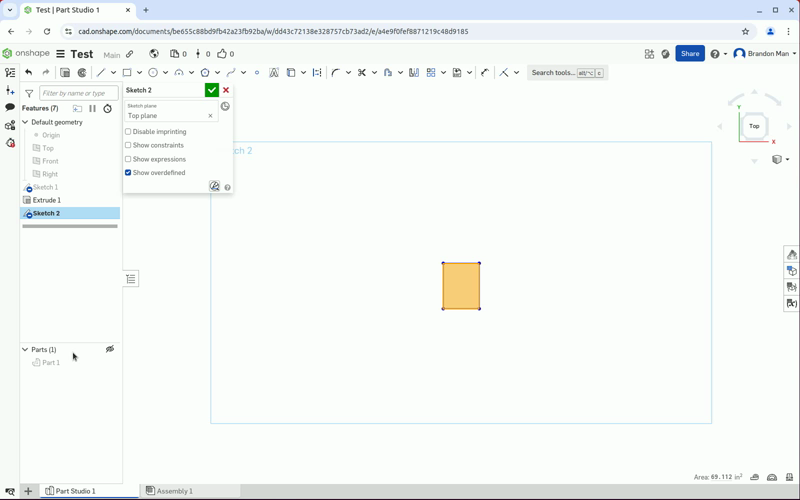
key(shift+e)
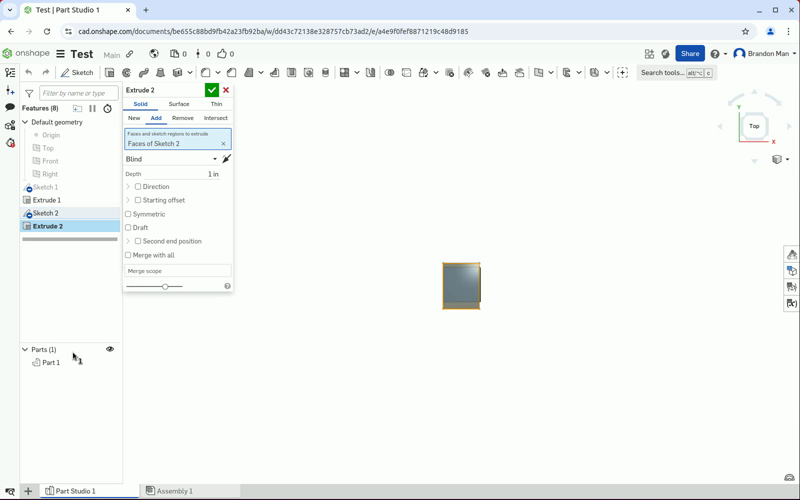
mouse_move(143, 106)
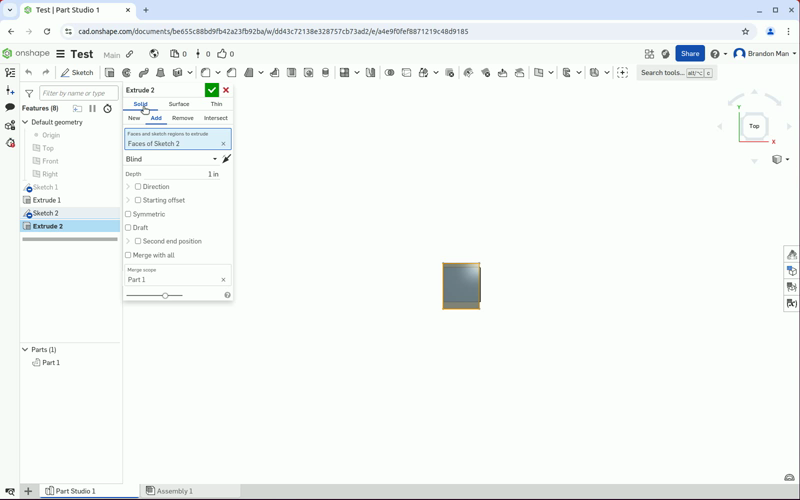
click(143, 106)
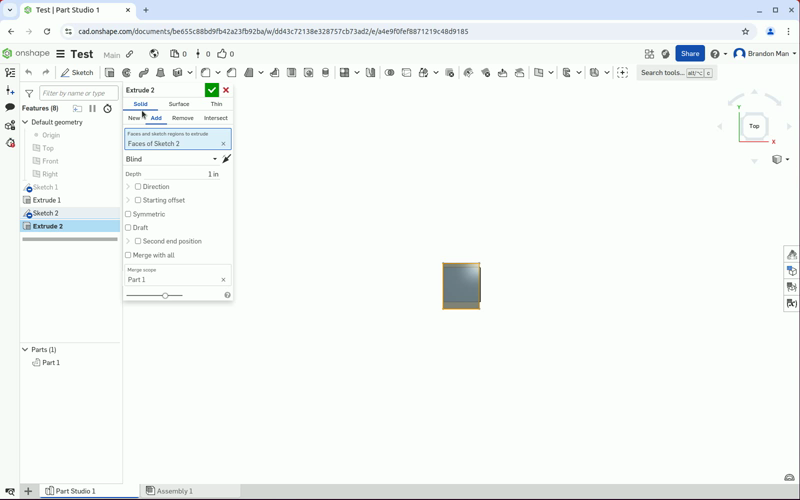
mouse_move(137, 120)
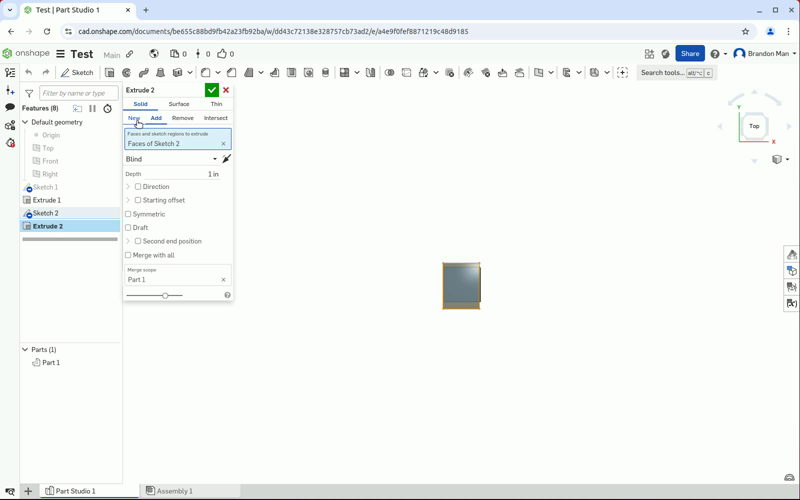
click(137, 120)
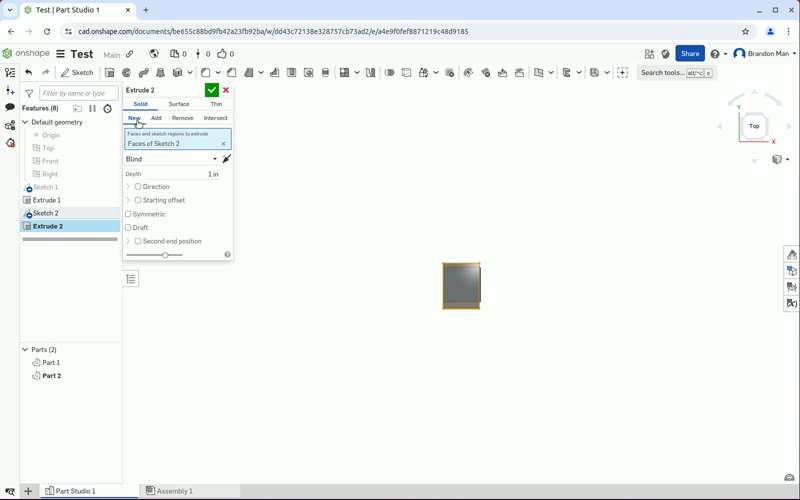
key(tab, 4)
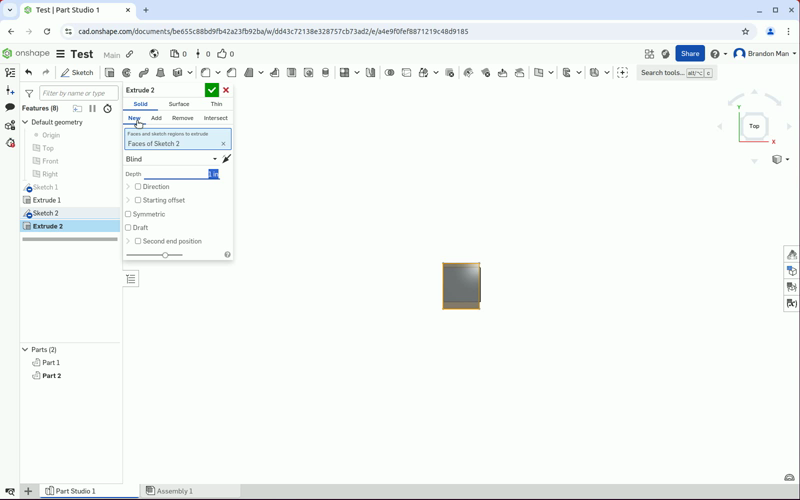
text(-10.11)
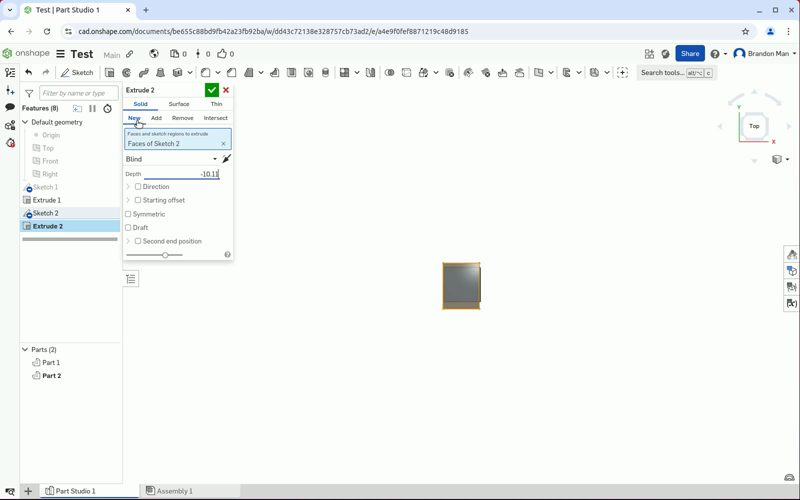
key(enter)
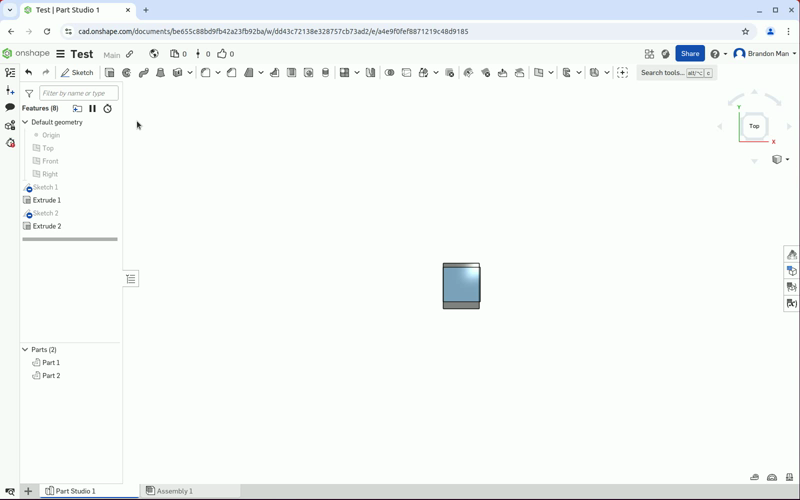
key(shift+h)
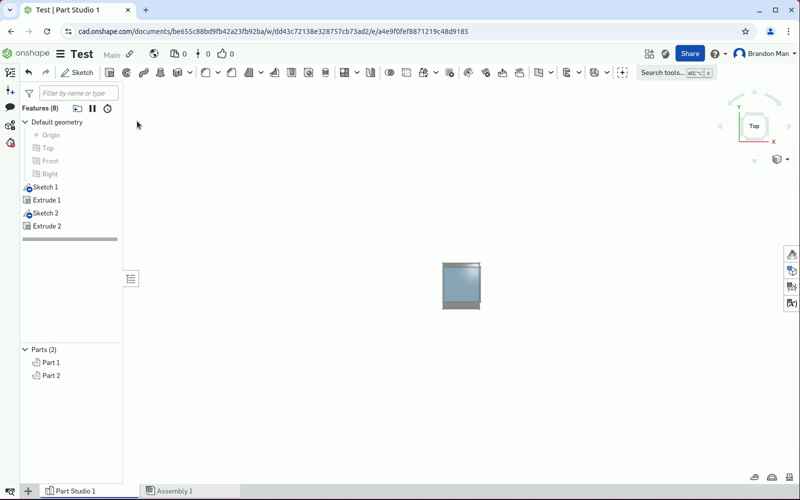
key(shift+h)
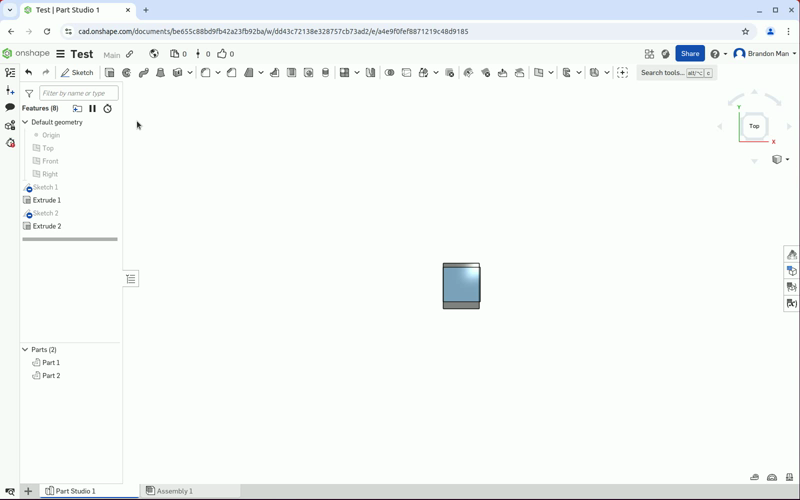
mouse_move(73, 189)
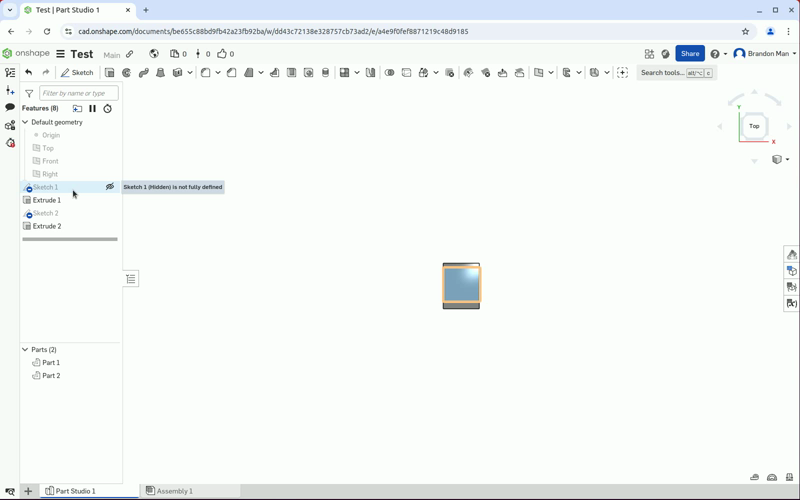
click(73, 189)
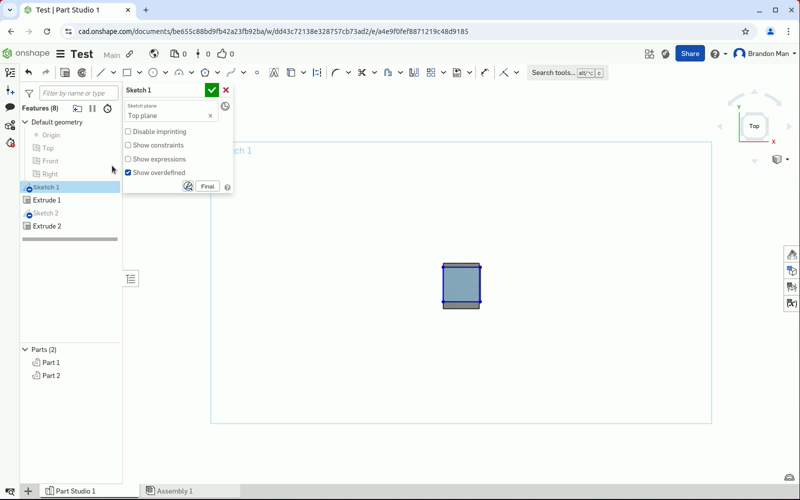
mouse_move(229, 92)
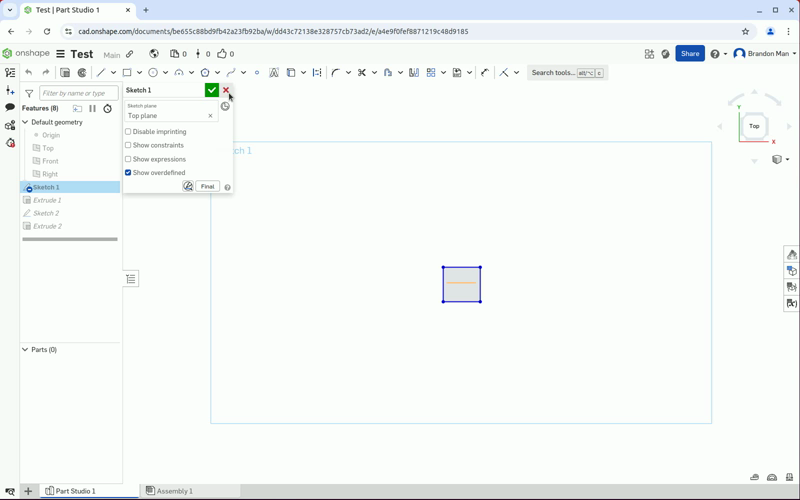
click(229, 92)
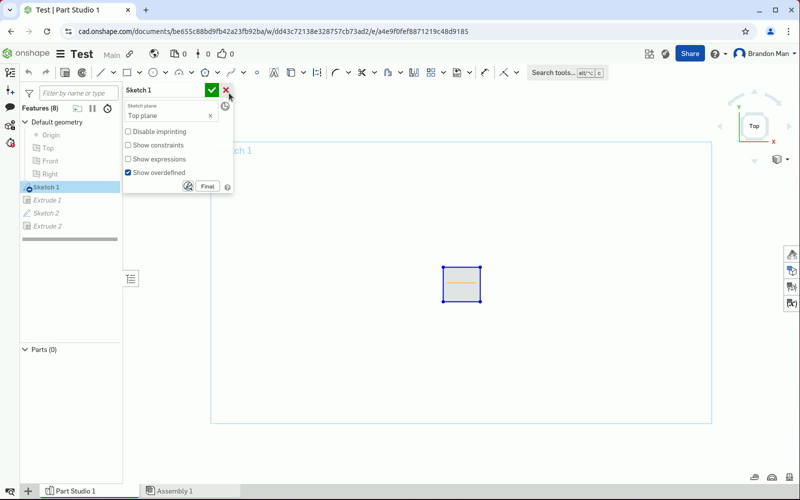
key(shift+s)
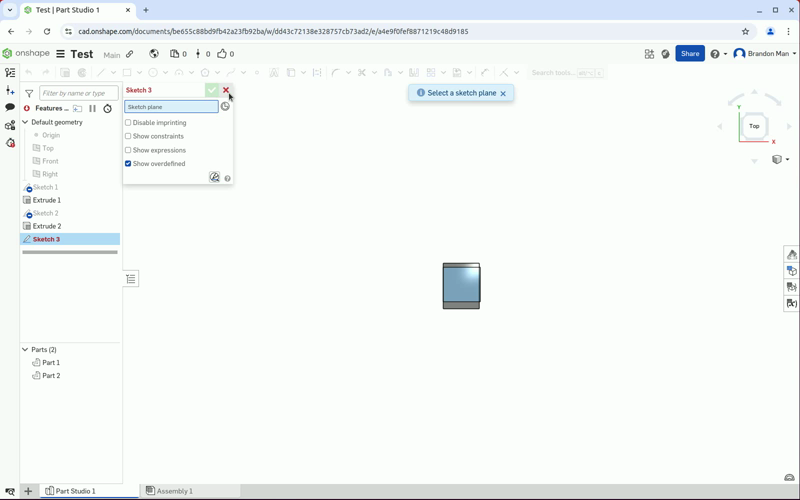
mouse_move(73, 150)
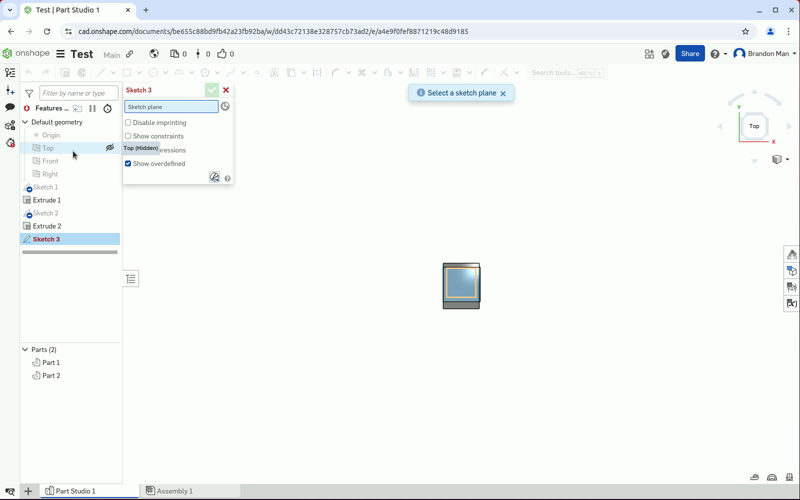
click(73, 150)
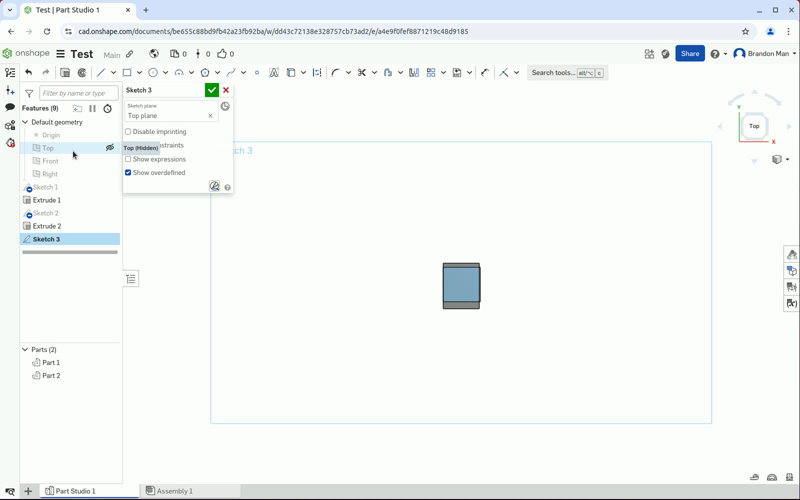
mouse_move(73, 352)
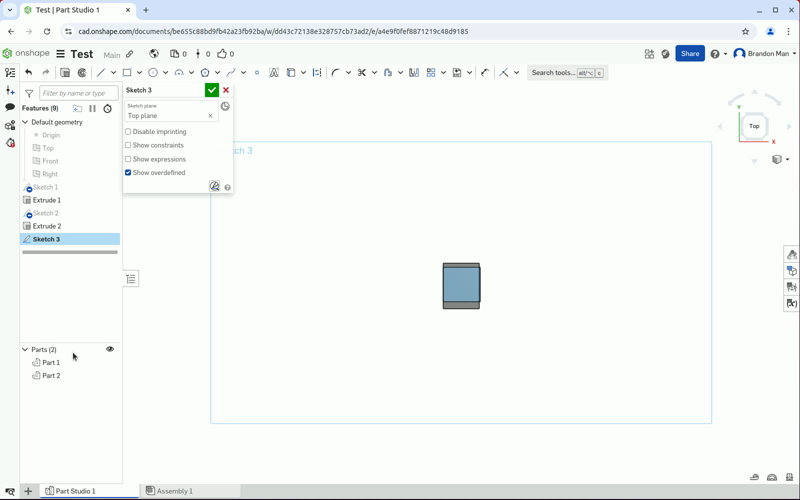
key(y)
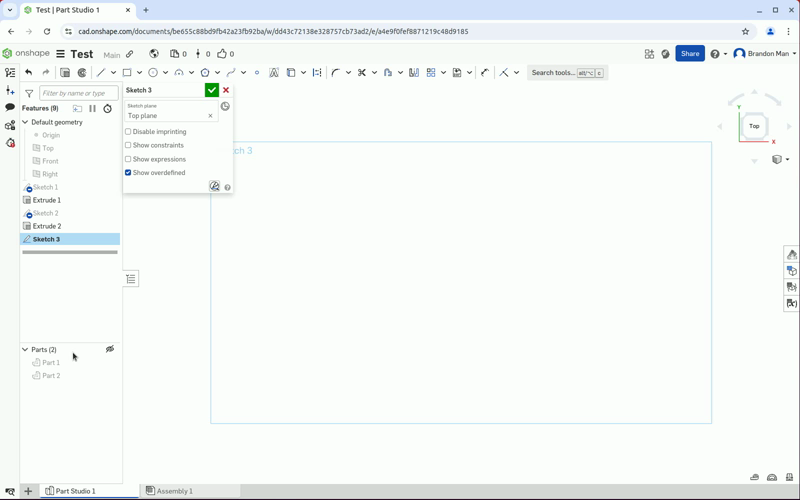
key(l)
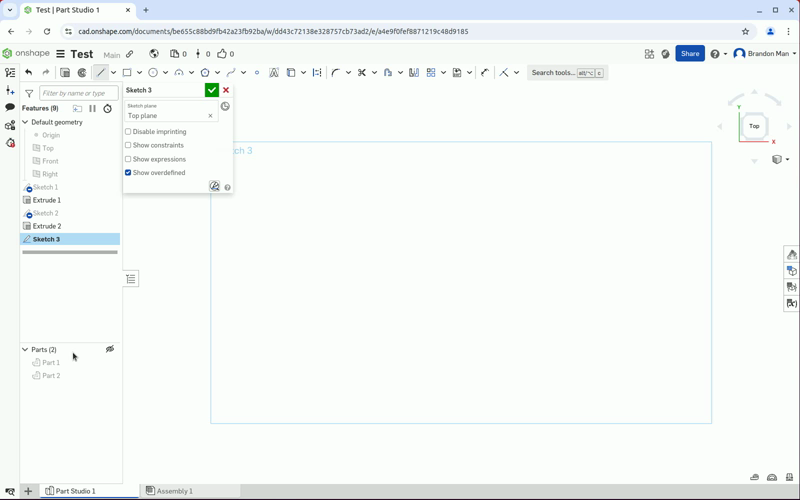
key_down(shift)
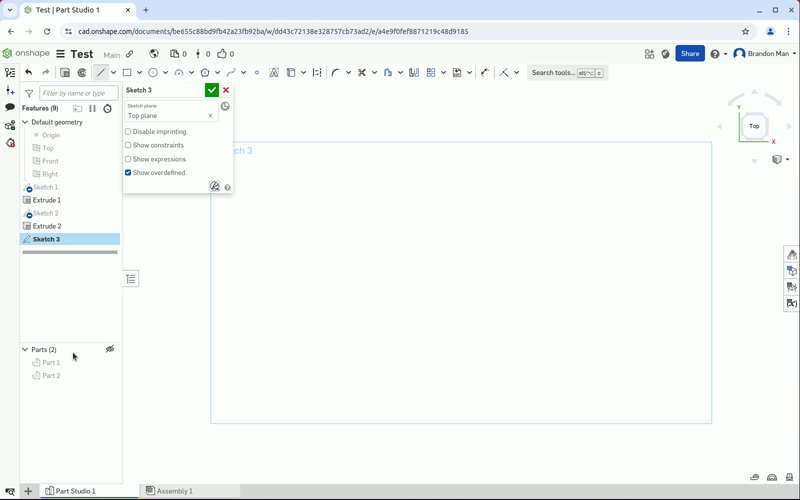
mouse_move(541, 335)
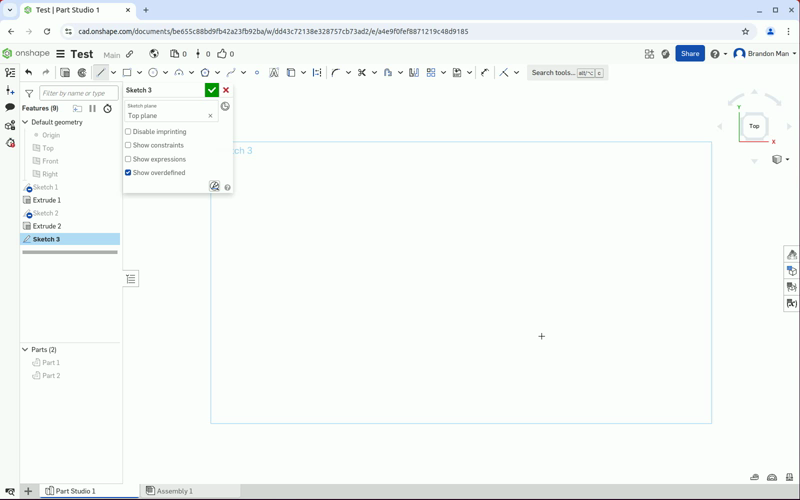
click(541, 335)
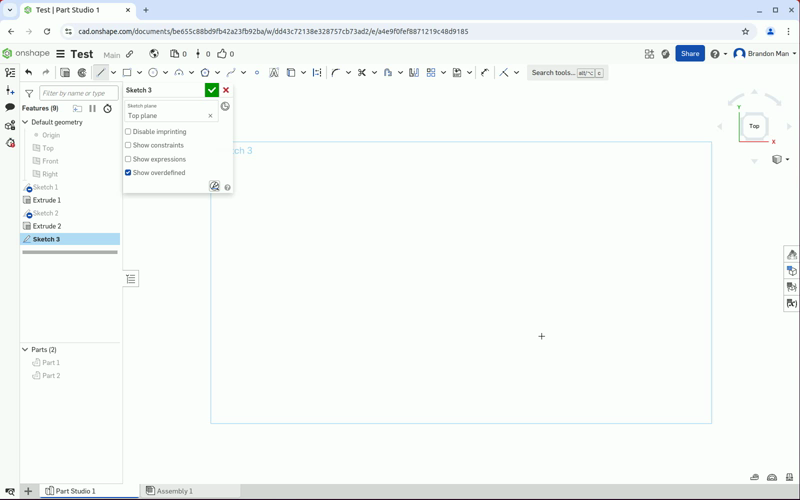
key_up(shift)
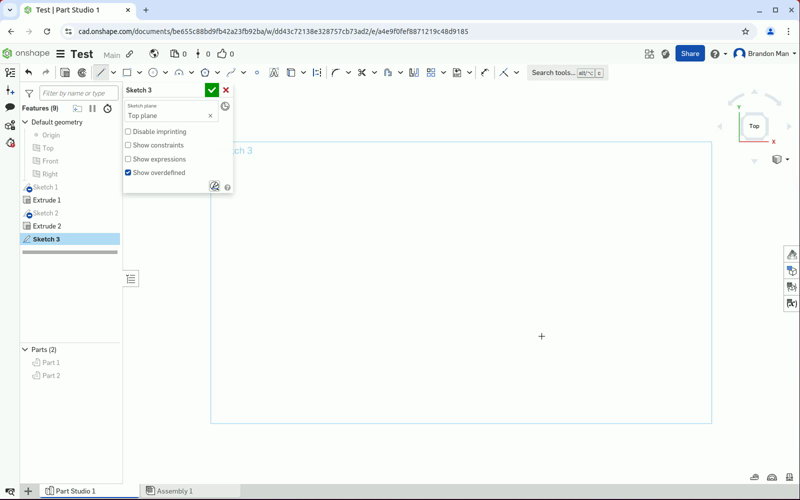
key_down(shift)
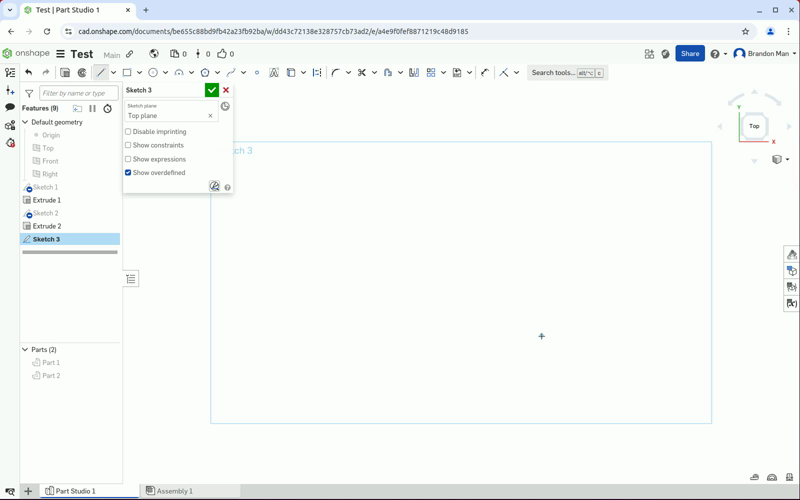
mouse_move(571, 335)
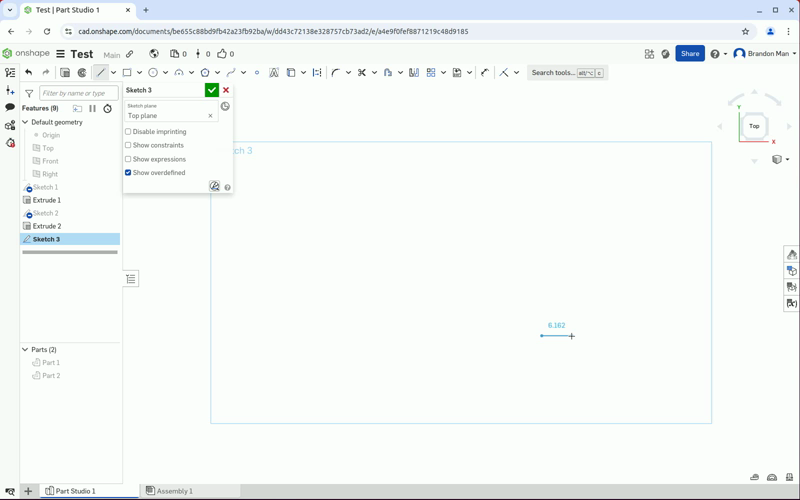
mouse_move(573, 335)
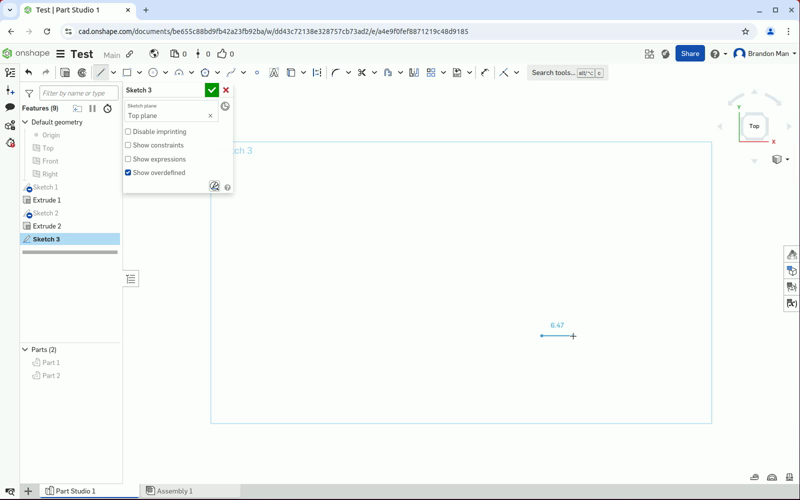
click(573, 335)
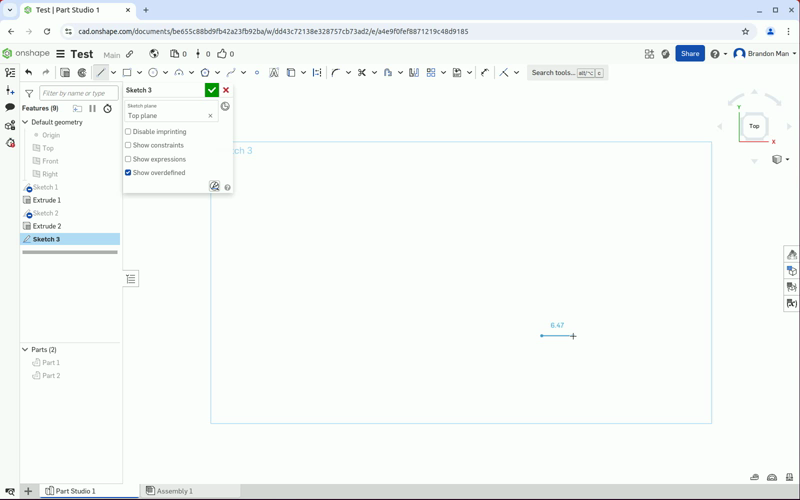
key_up(shift)
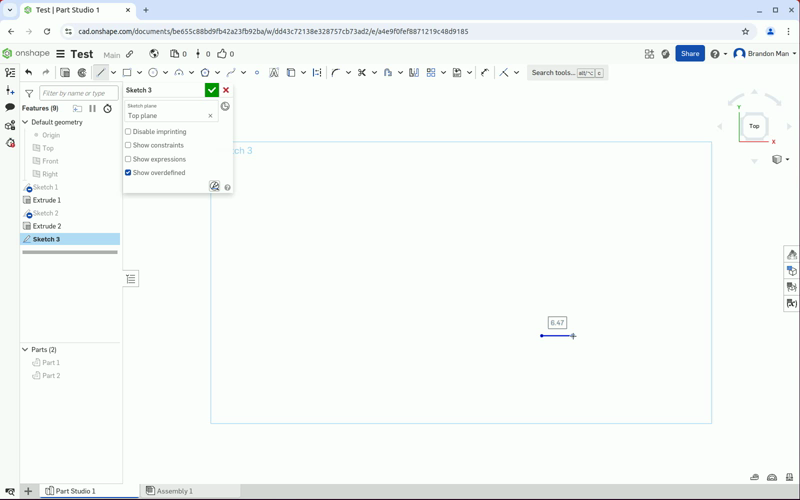
key_down(shift)
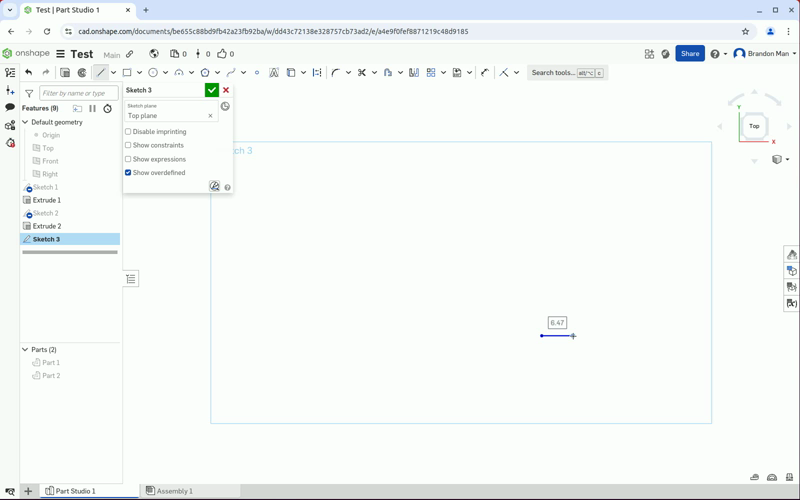
mouse_move(573, 261)
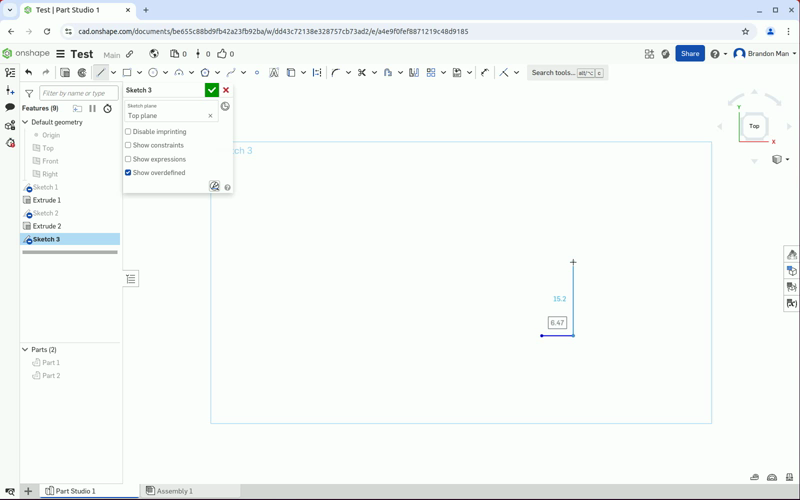
click(573, 261)
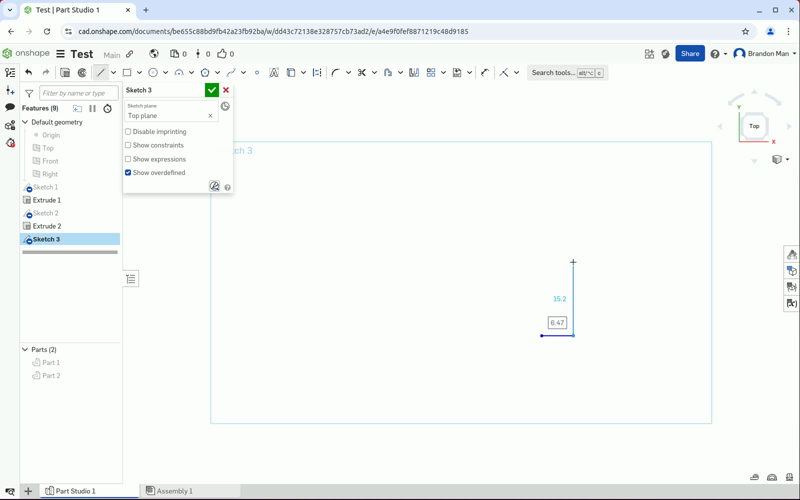
key_up(shift)
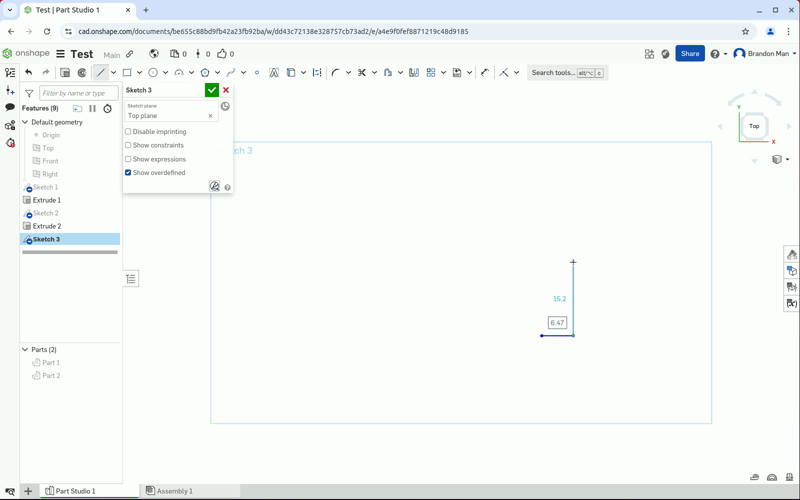
key_down(shift)
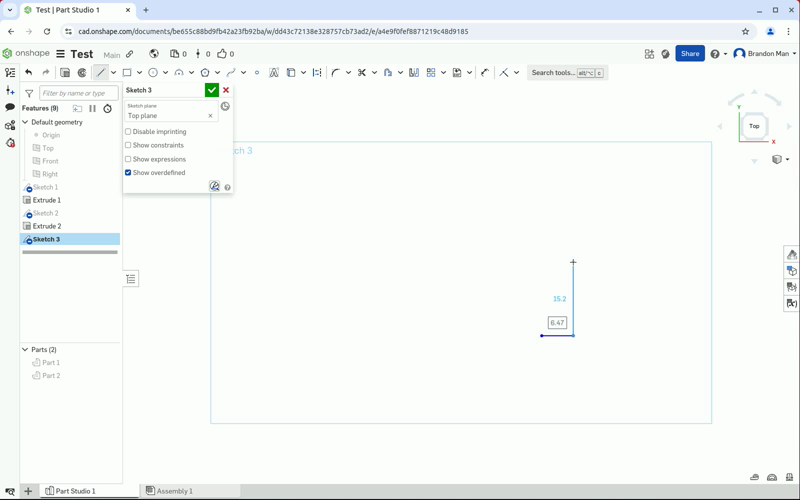
mouse_move(589, 261)
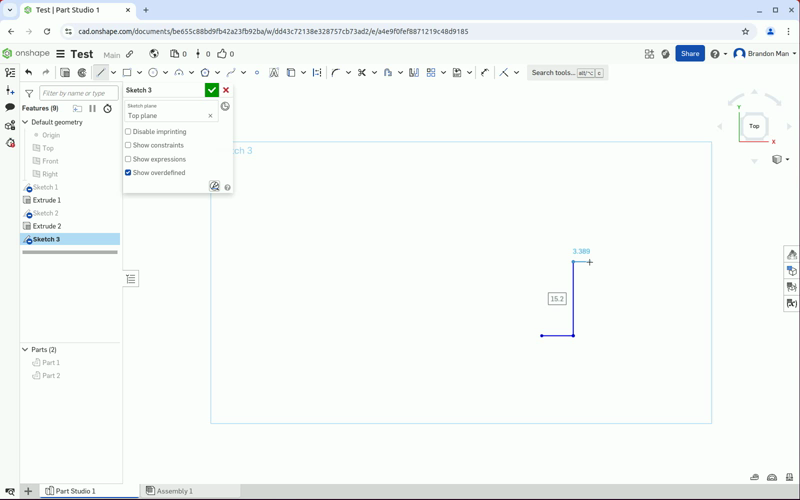
mouse_move(541, 261)
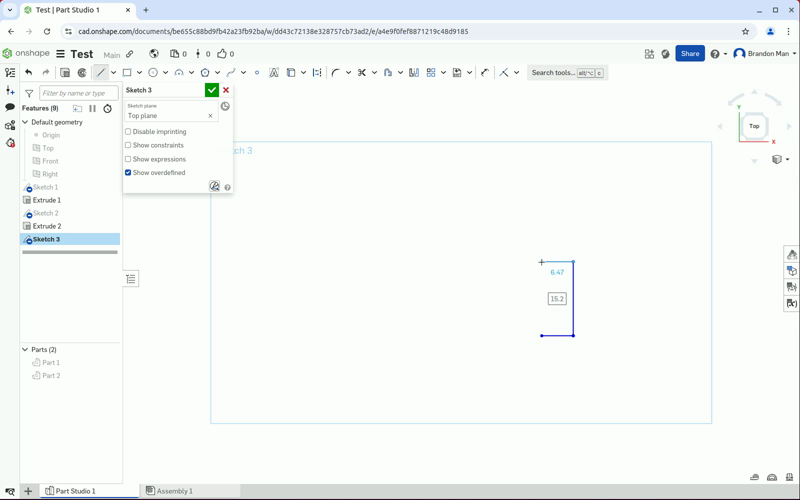
click(541, 261)
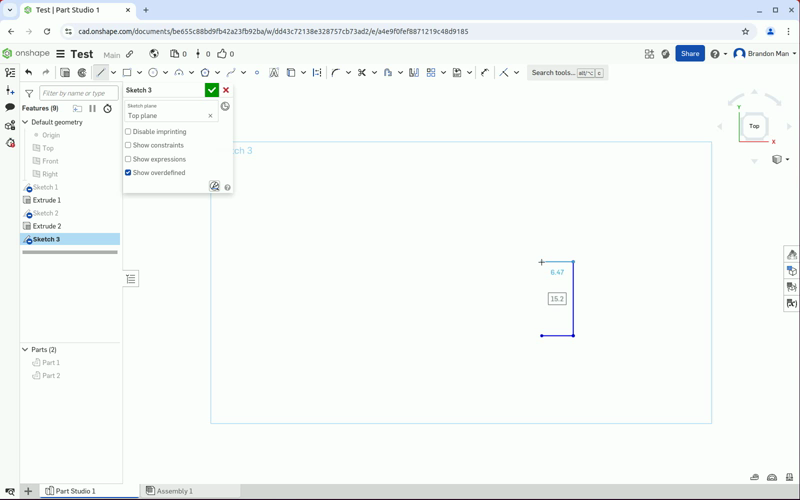
key_up(shift)
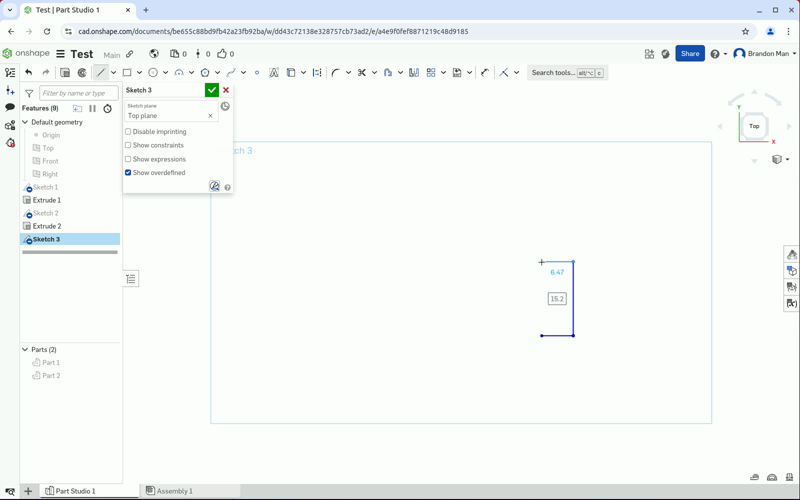
key_down(shift)
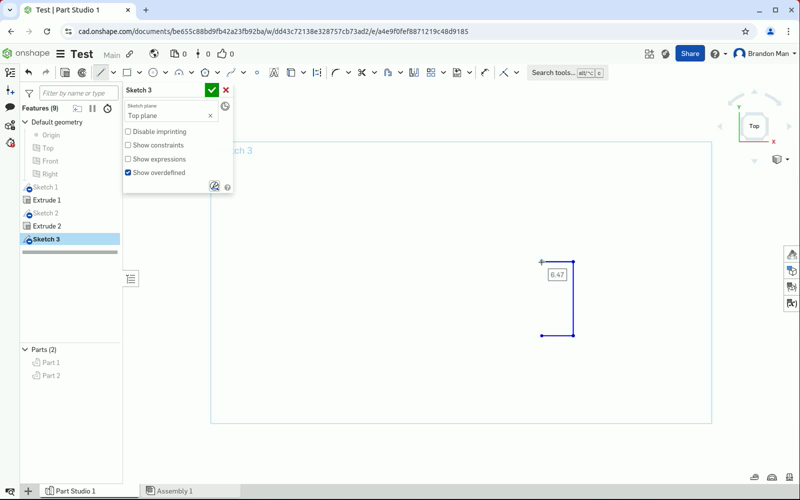
mouse_move(541, 335)
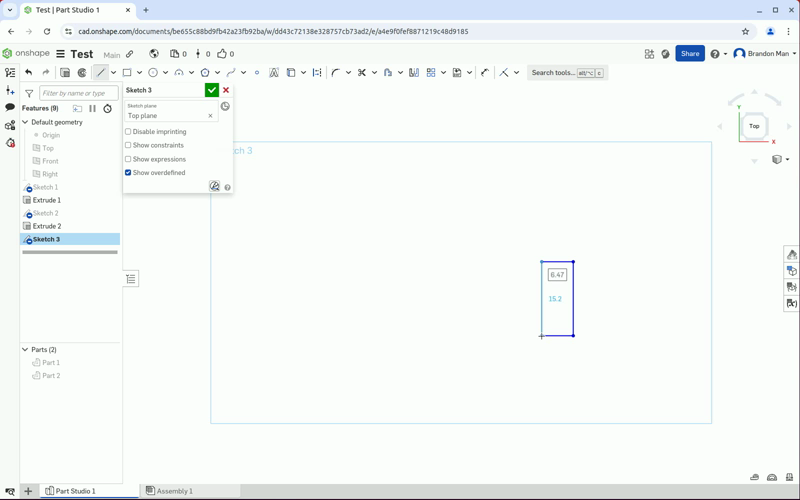
key_up(shift)
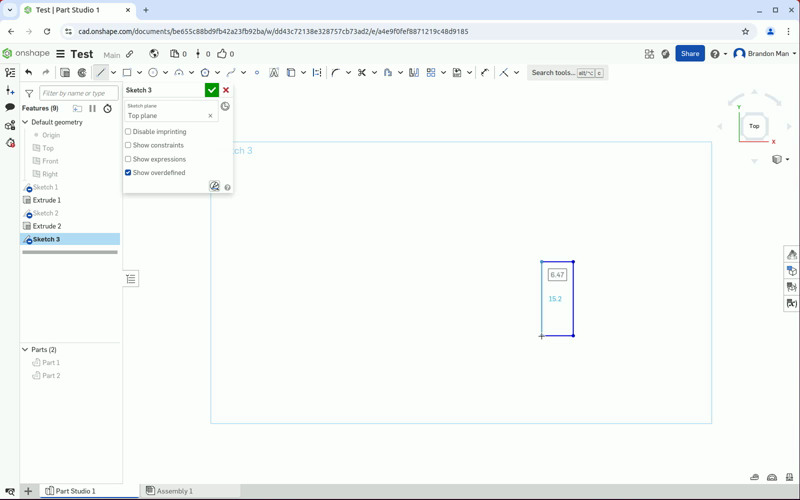
click(541, 335)
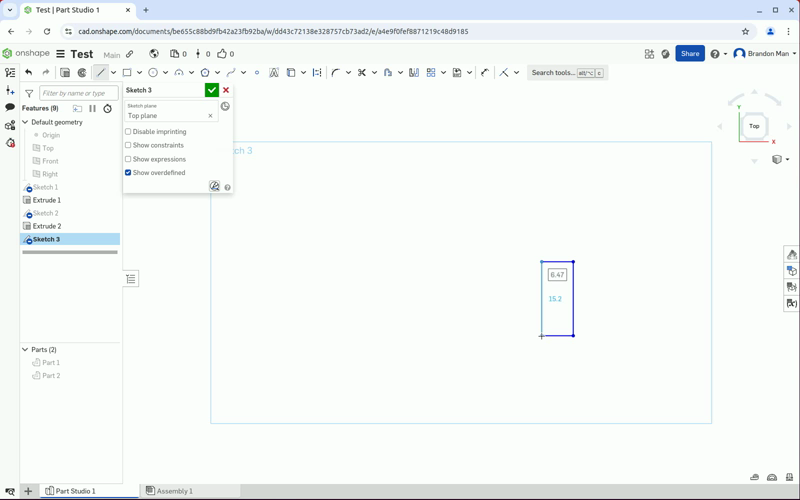
key(esc)
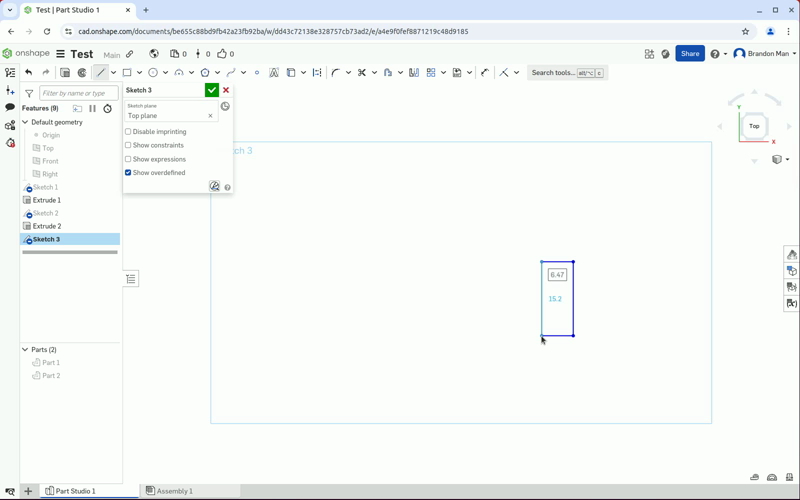
mouse_move(553, 279)
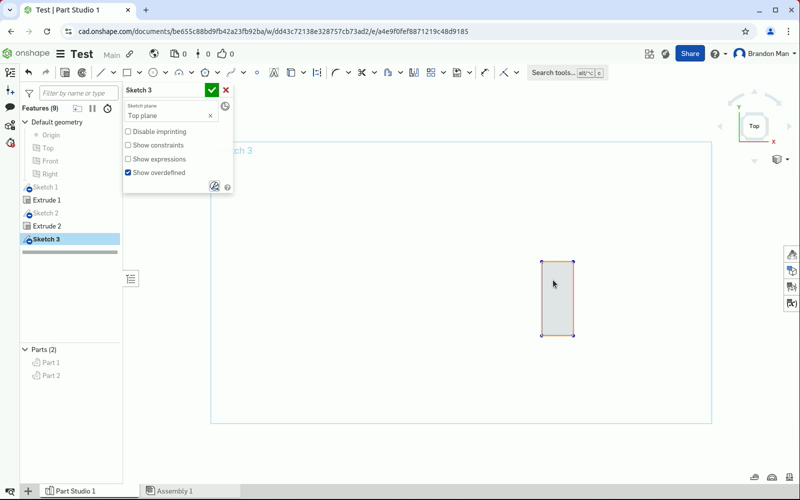
click(553, 279)
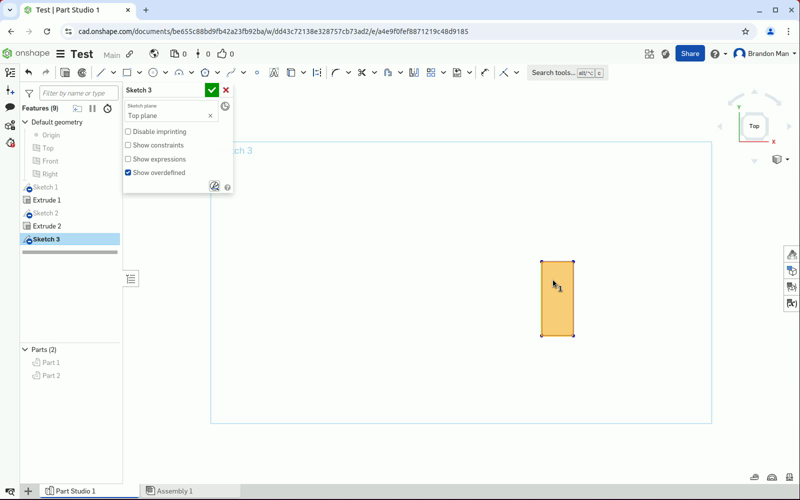
mouse_move(73, 352)
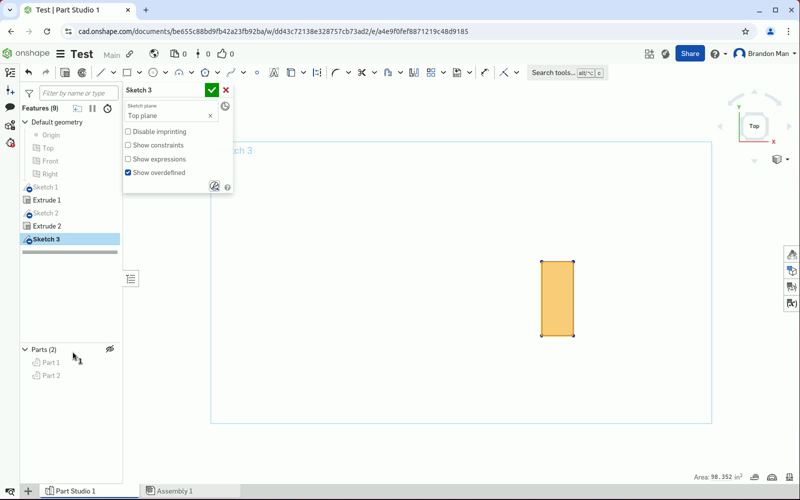
key(shift+y)
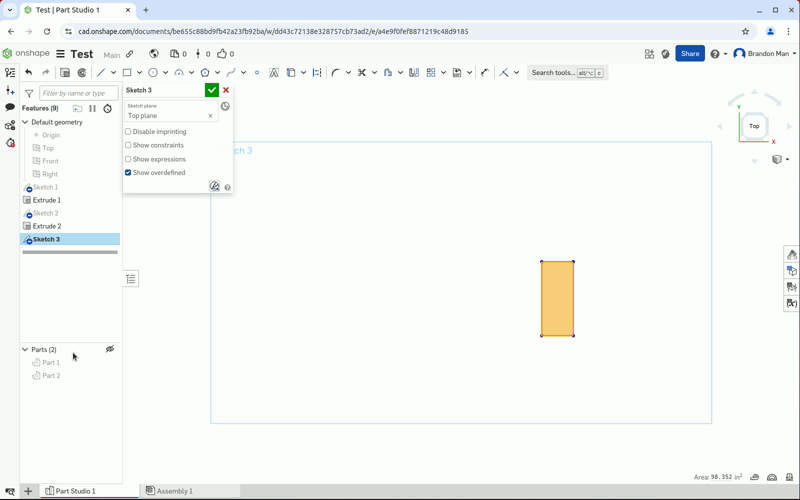
key(shift+e)
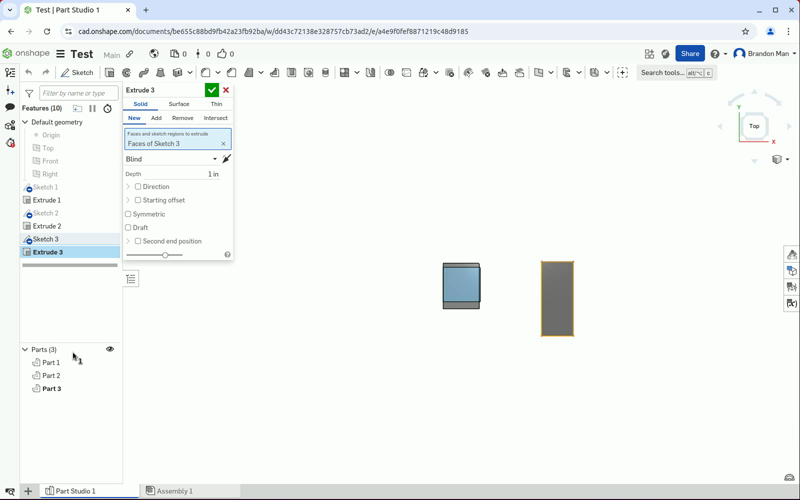
mouse_move(143, 106)
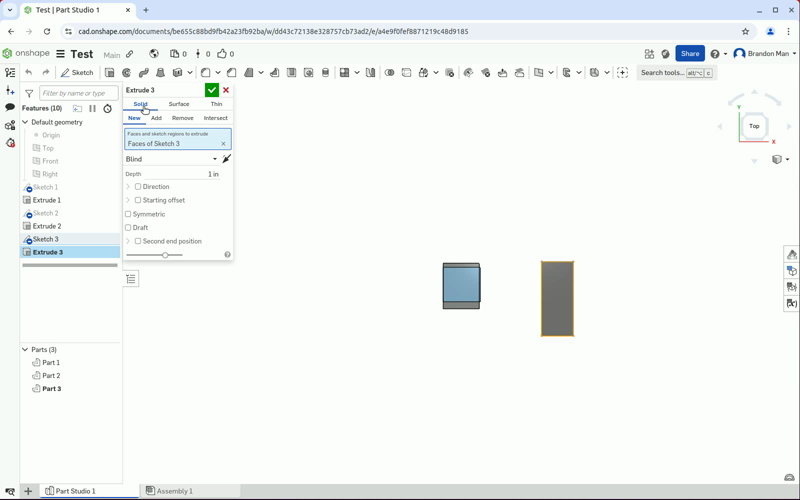
click(143, 106)
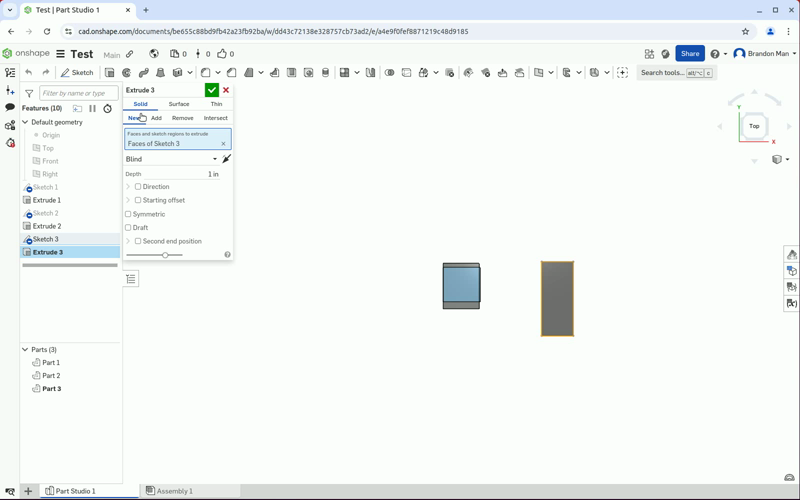
mouse_move(137, 120)
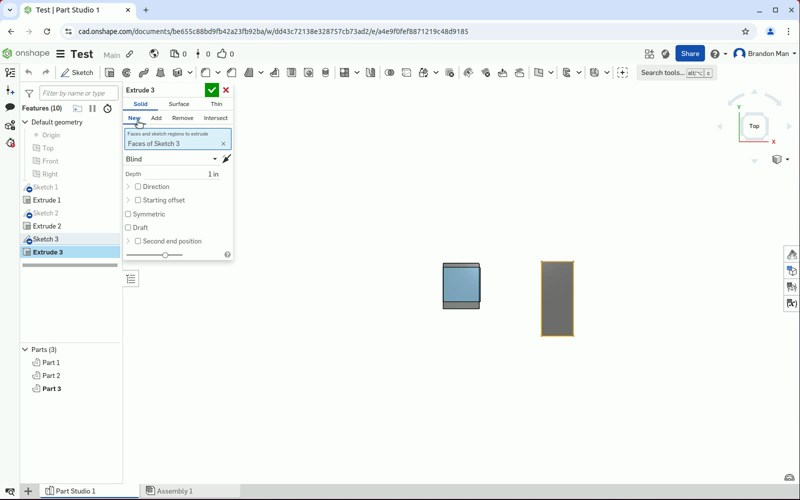
click(137, 120)
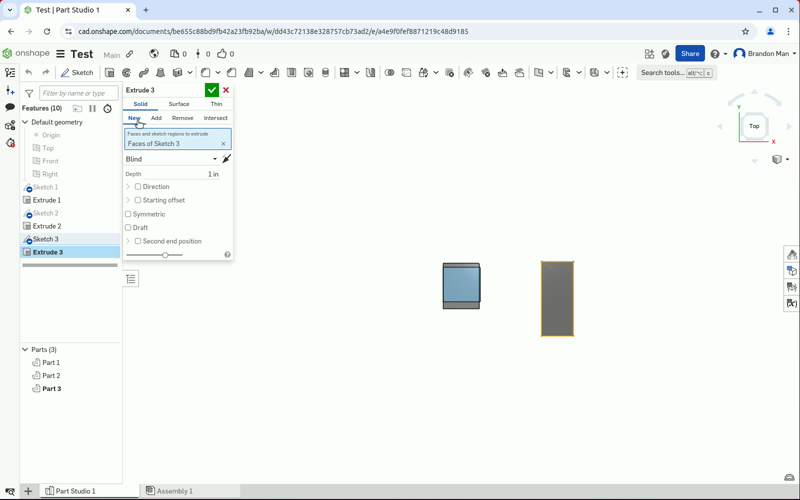
key(tab, 4)
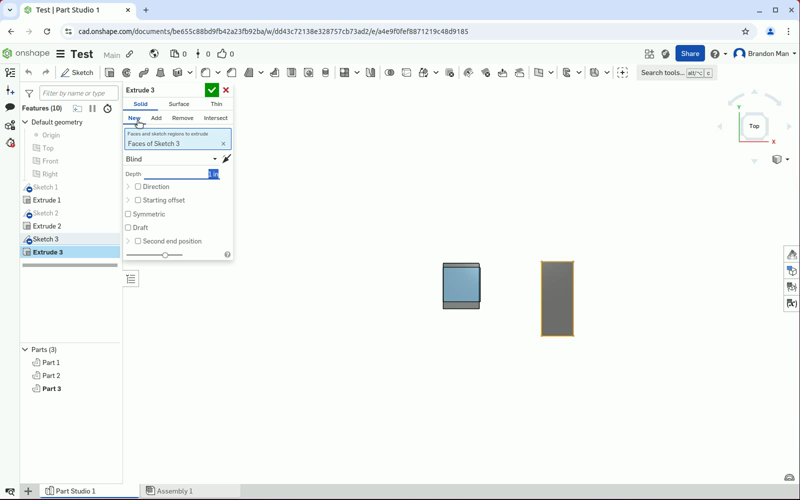
text(-9.388)
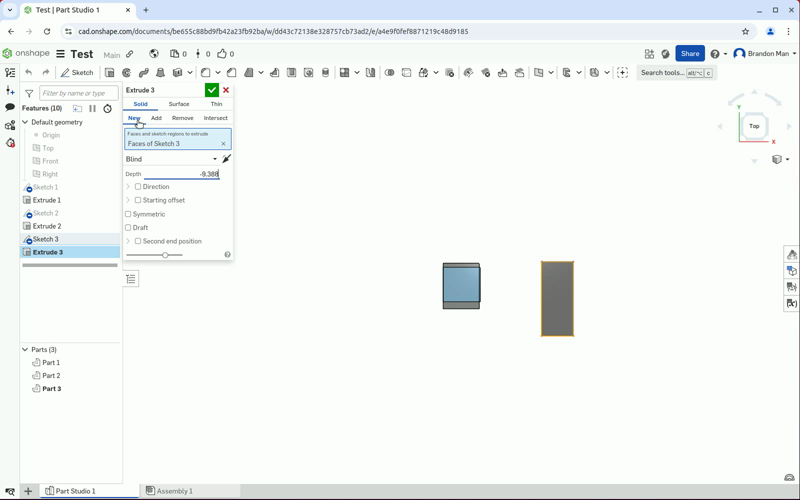
key(enter)
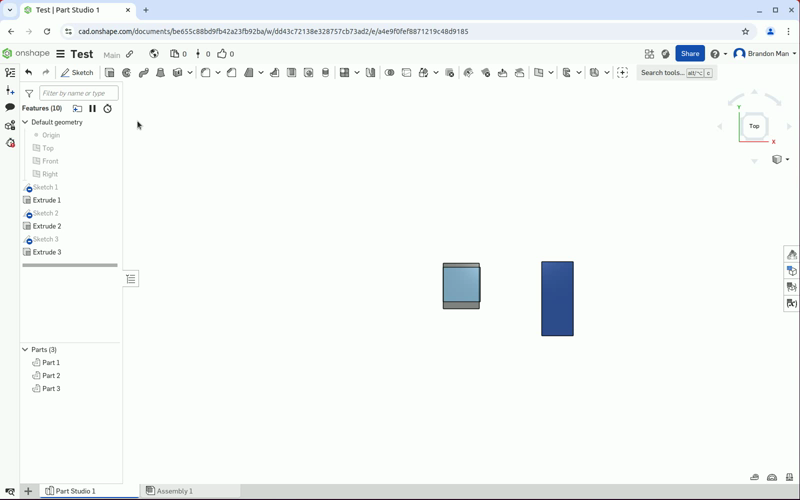
key(shift+h)
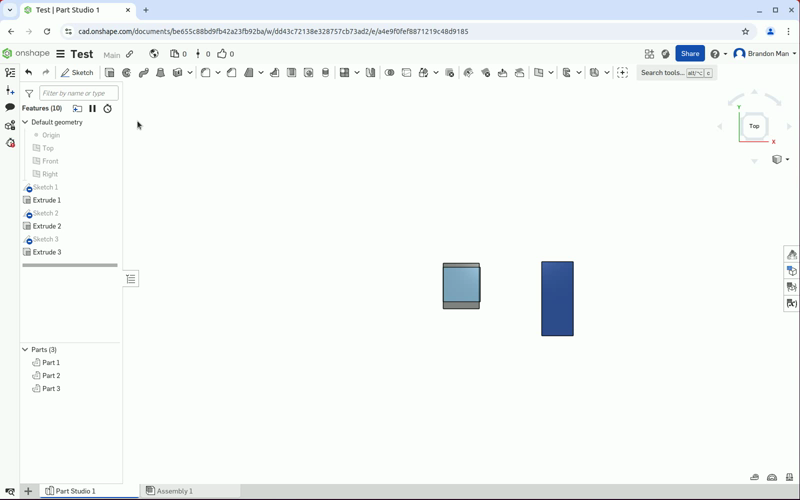
key(shift+h)
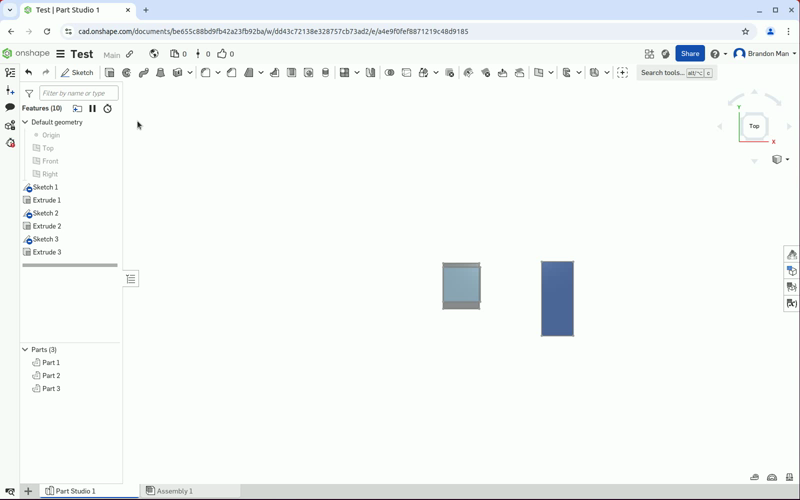
key(shift+7)
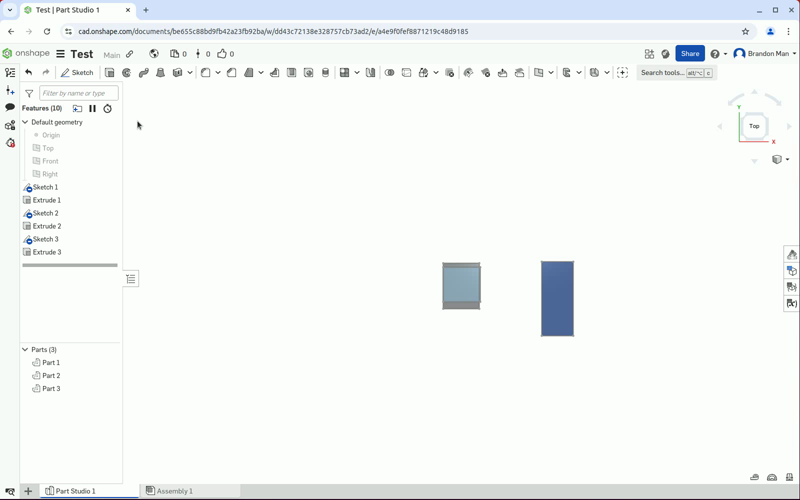
key(up, 3)
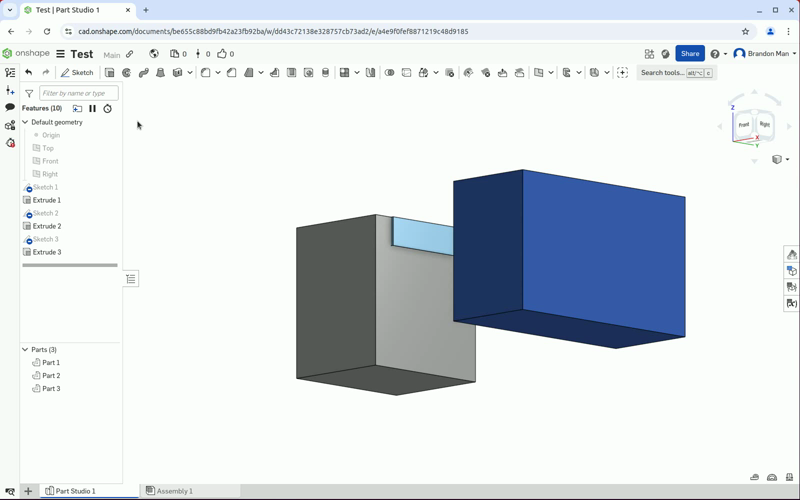
key(left, 3)
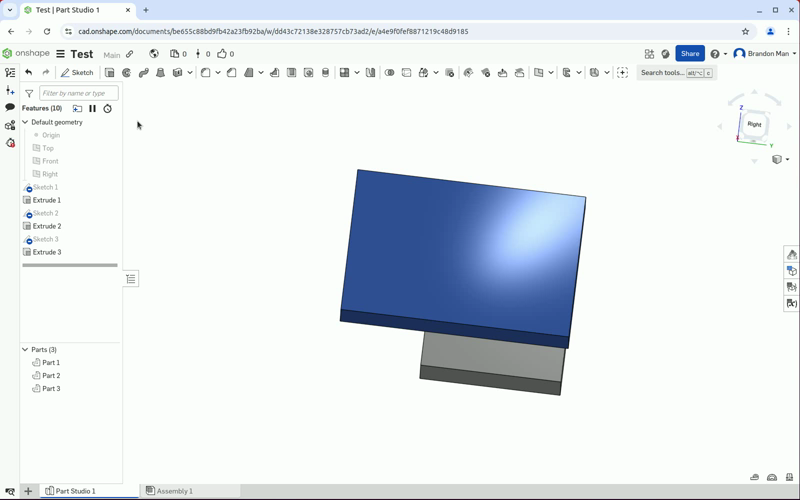
key(right, 3)
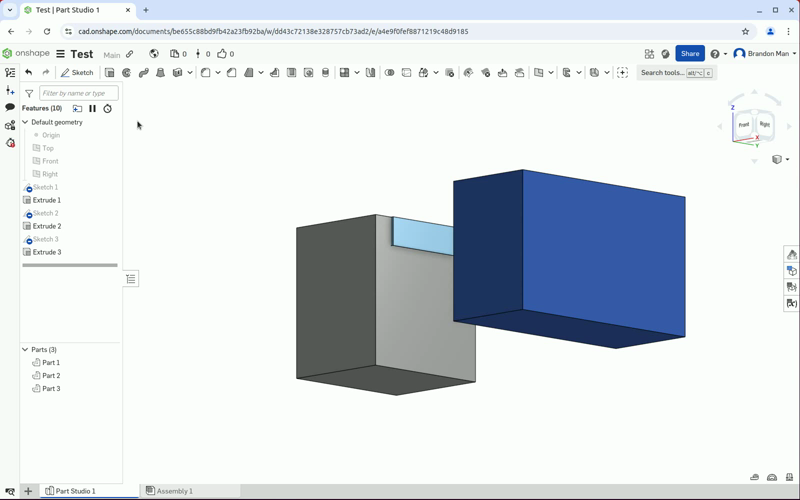
key(down, 3)
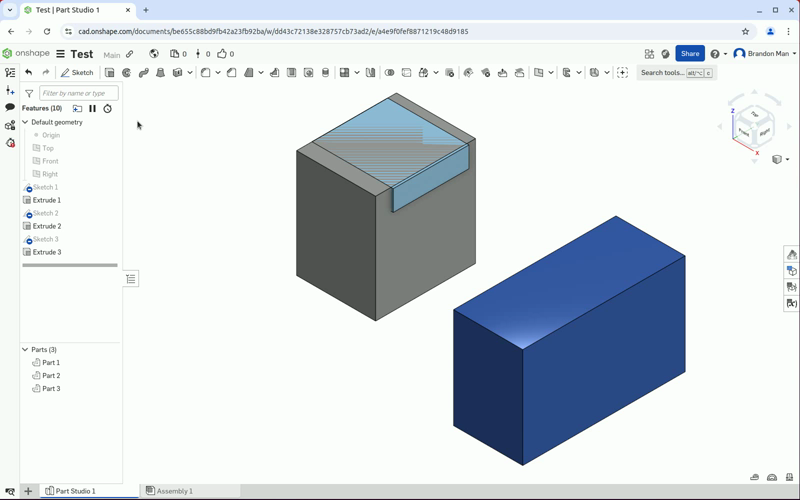
mouse_move(73, 189)
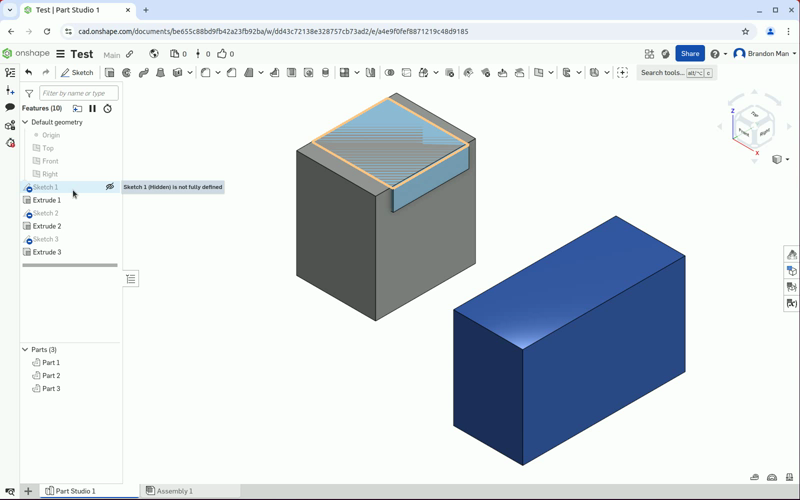
click(73, 189)